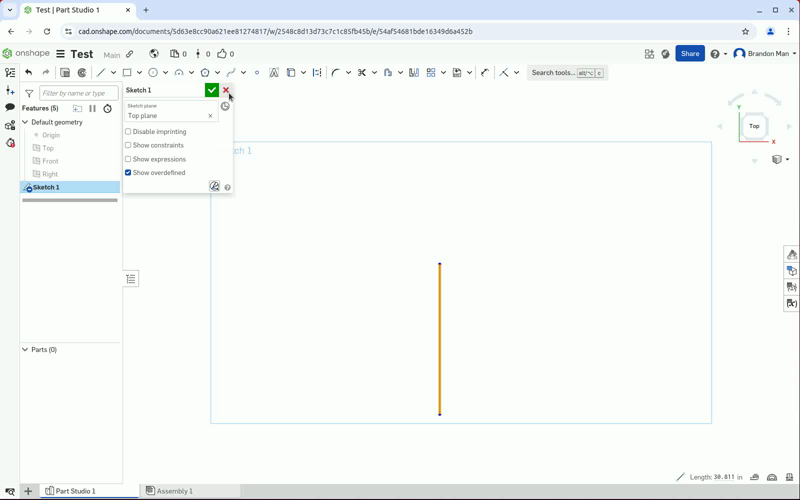
key(shift+h)
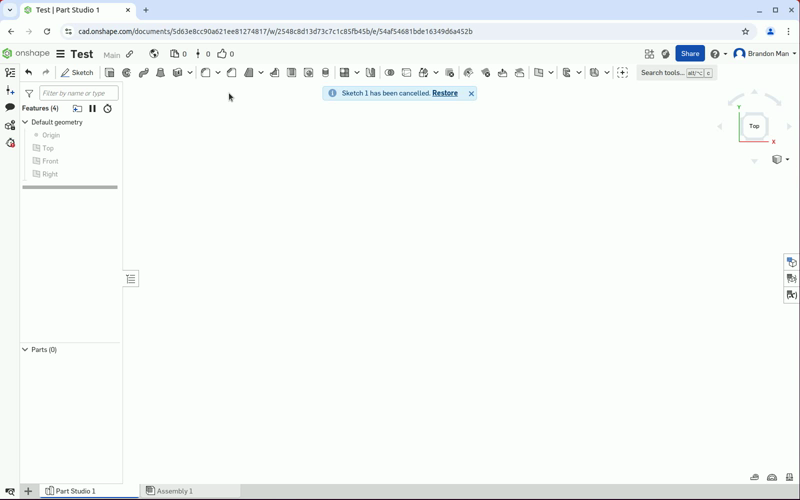
mouse_move(73, 352)
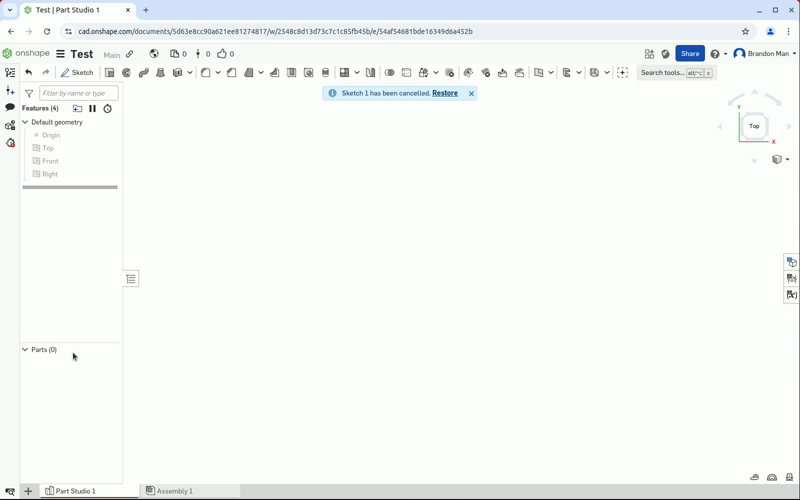
key(y)
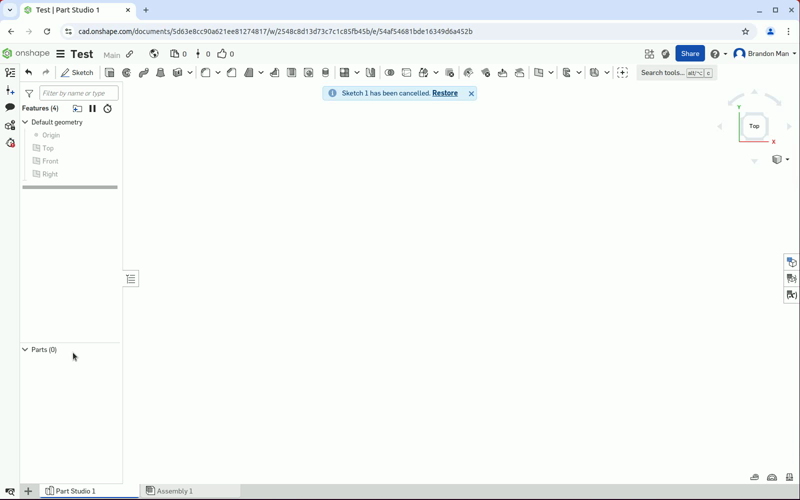
key(shift+p)
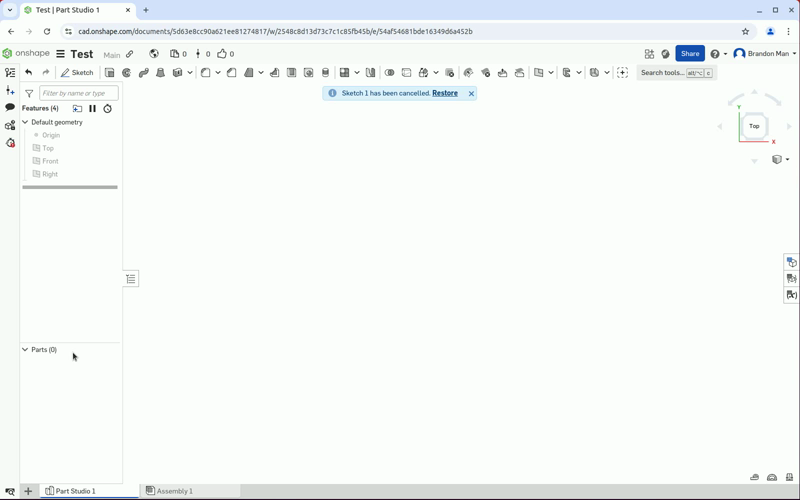
key(space)
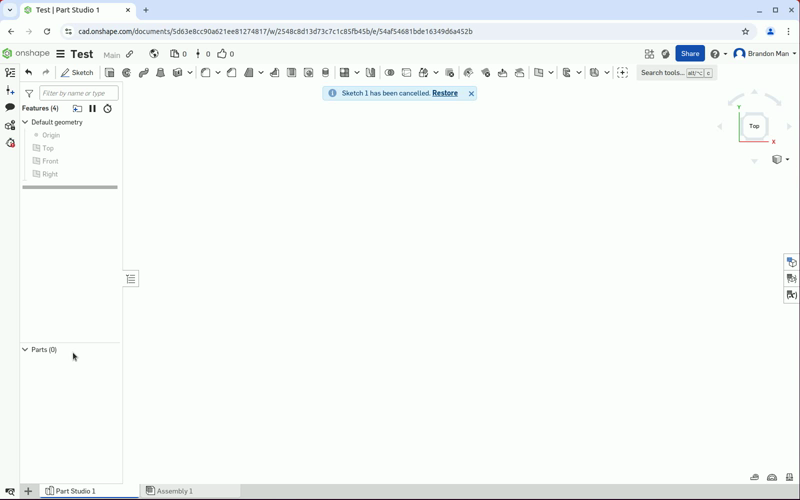
key_down(shift)
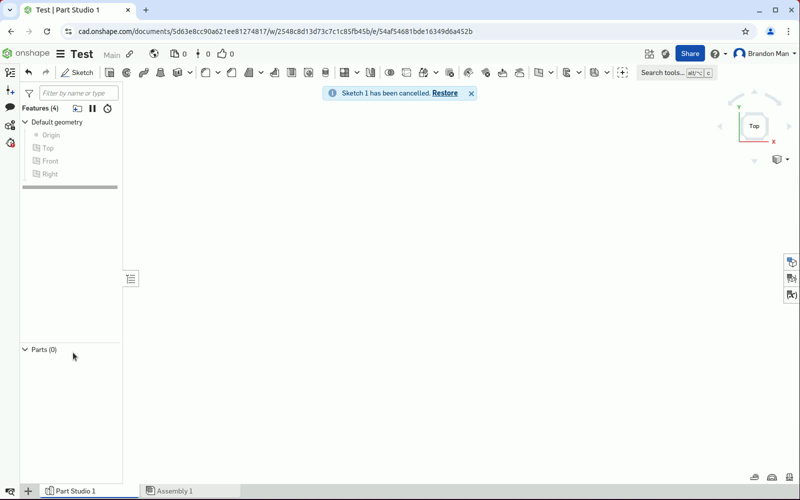
key(up)
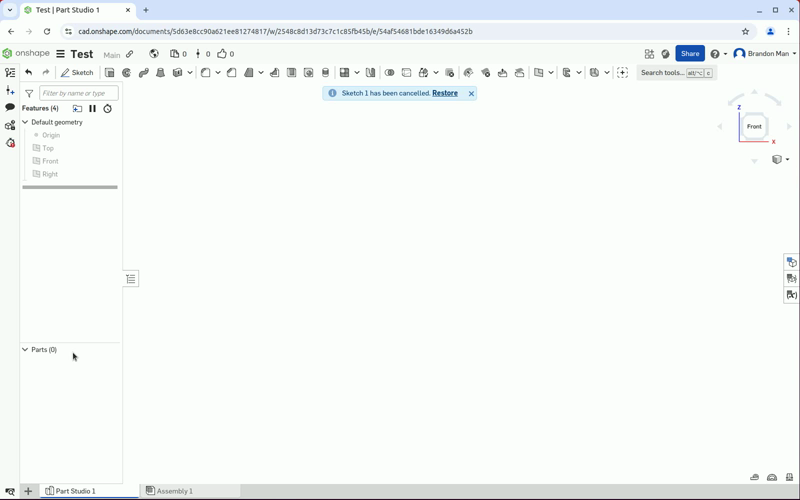
key_up(shift)
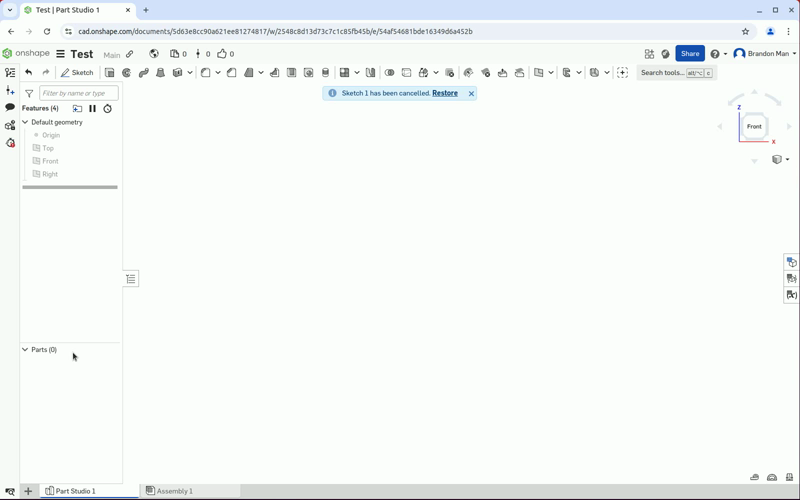
mouse_move(73, 352)
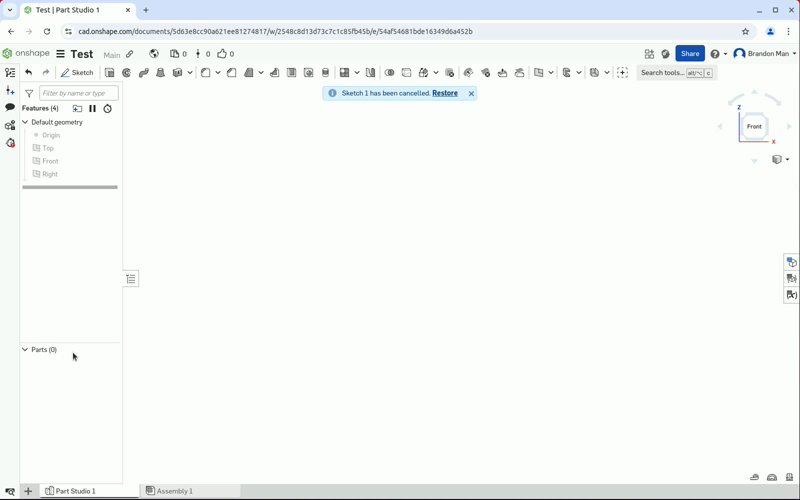
key(shift+y)
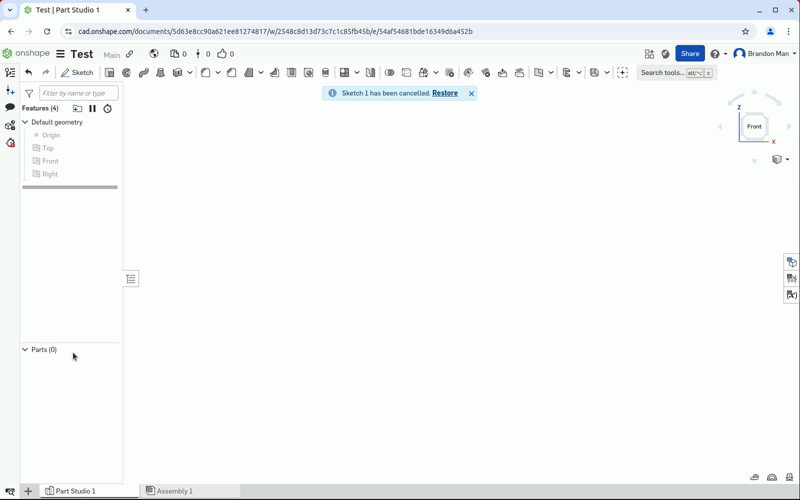
key(shift+s)
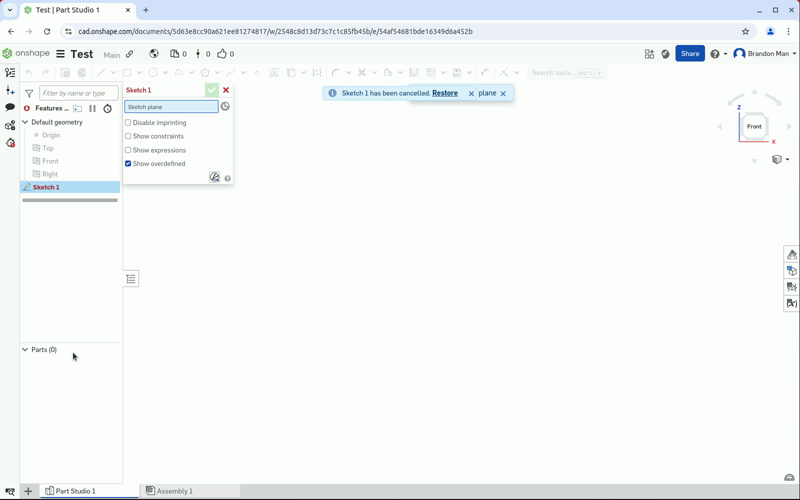
mouse_move(73, 163)
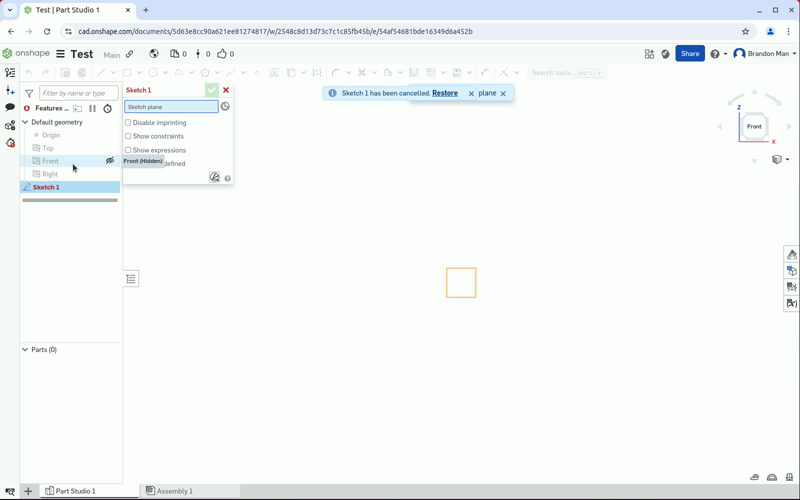
click(73, 163)
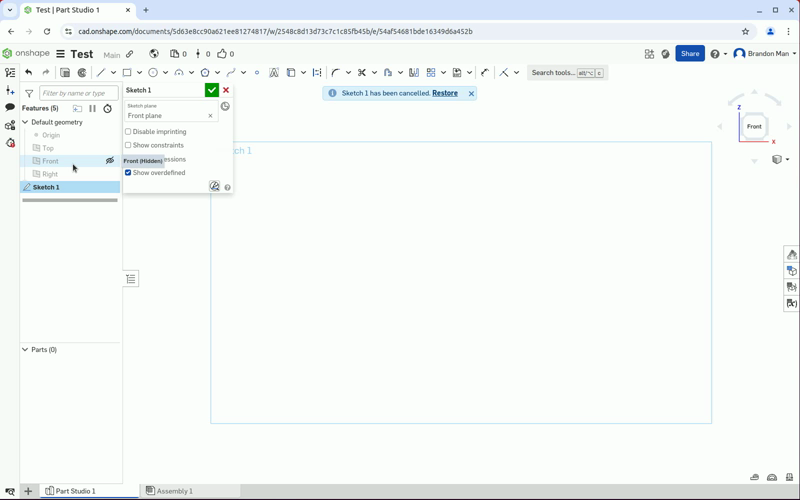
mouse_move(73, 352)
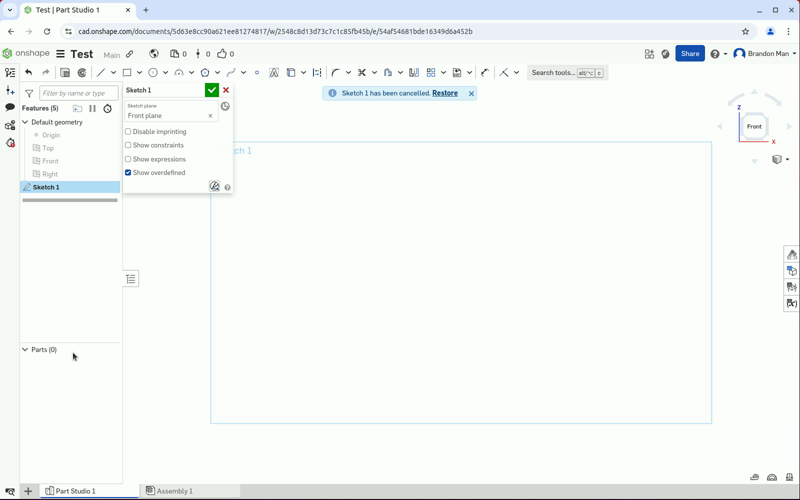
key(y)
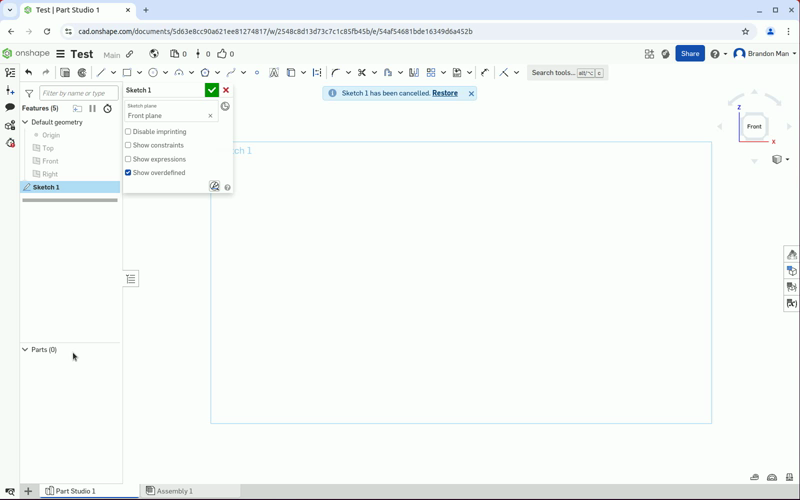
key(l)
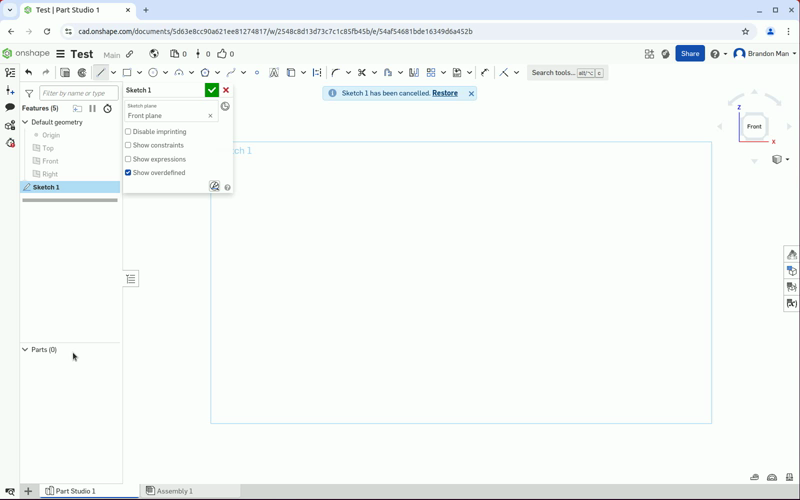
key_down(shift)
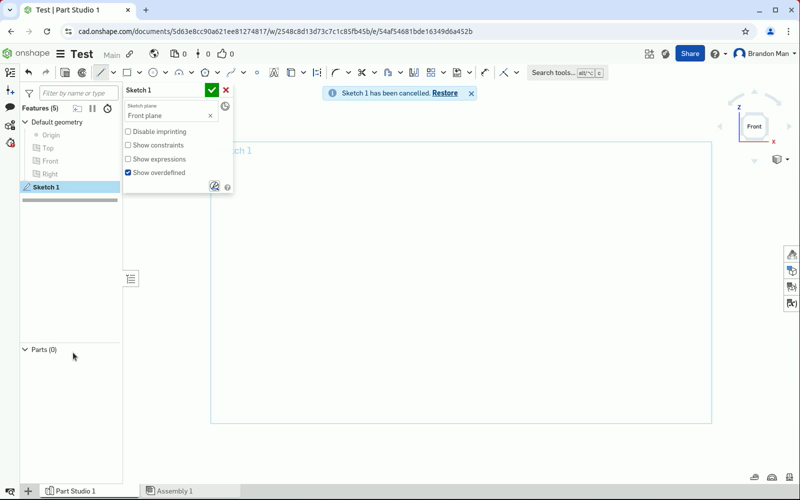
mouse_move(363, 276)
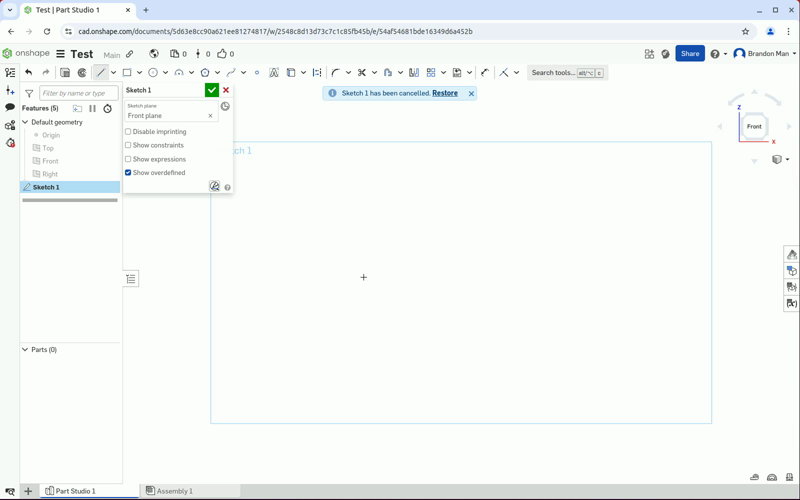
click(363, 276)
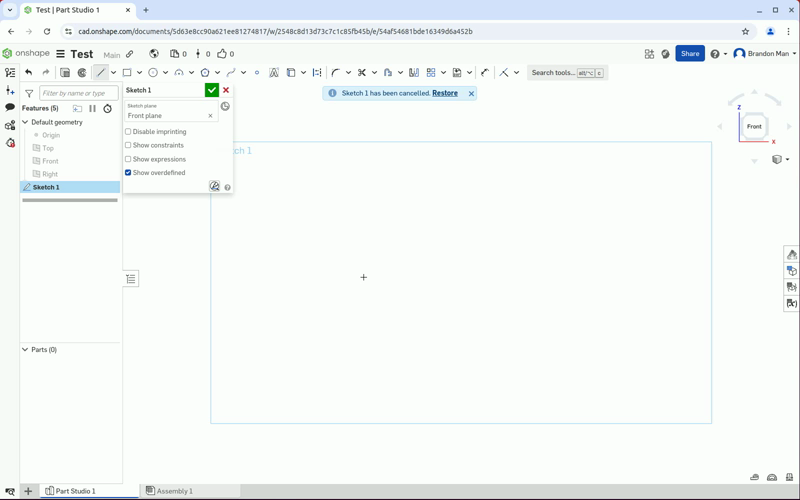
key_up(shift)
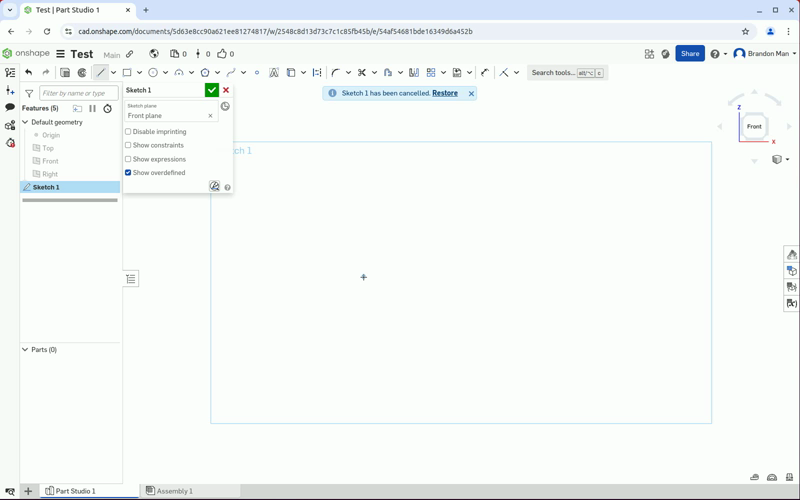
key_down(shift)
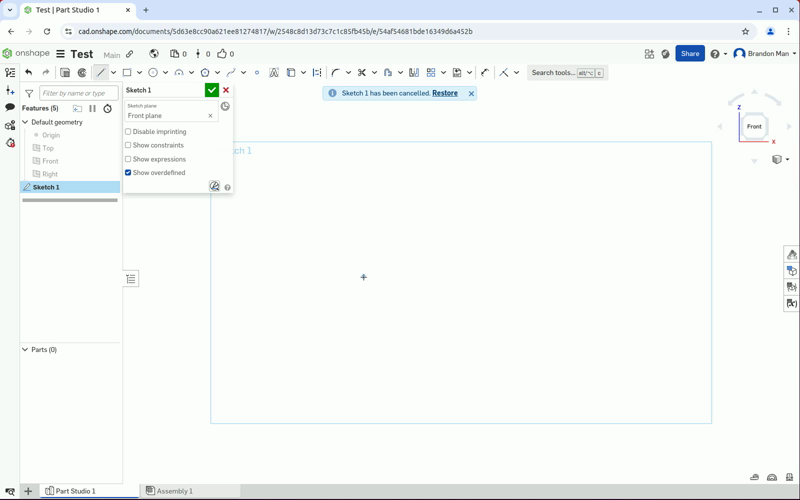
mouse_move(529, 277)
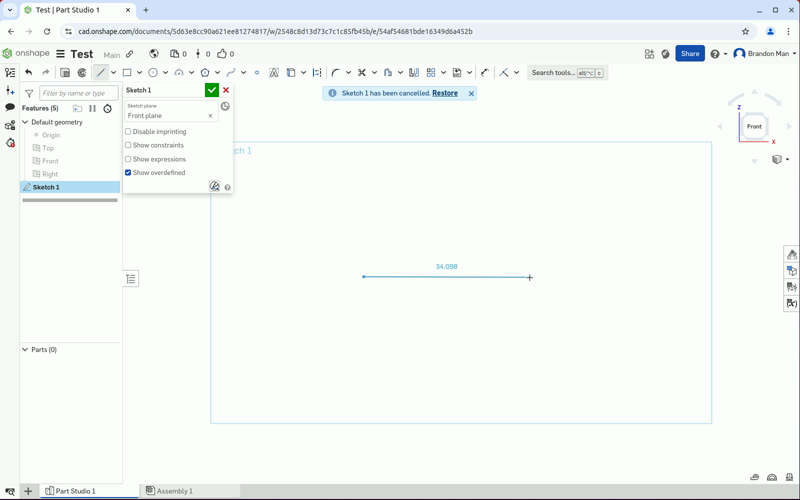
click(529, 277)
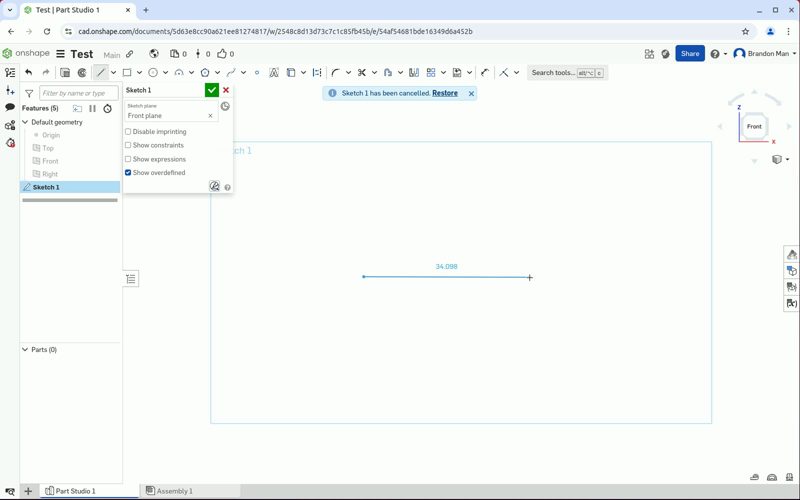
key_up(shift)
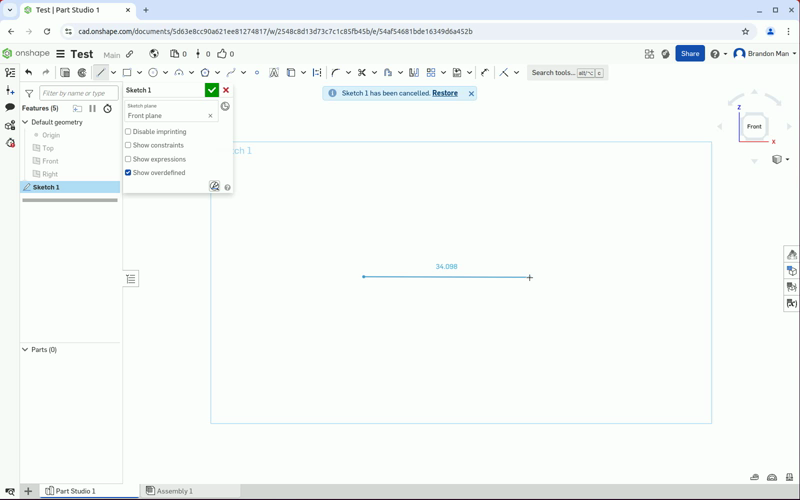
key_down(shift)
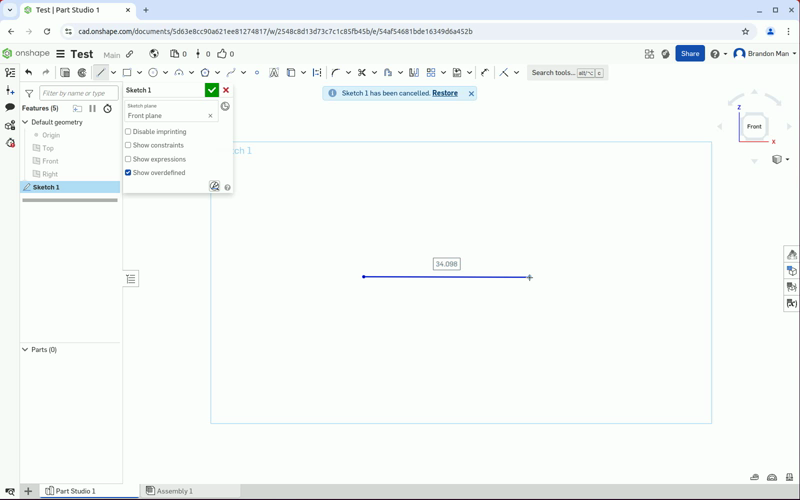
mouse_move(559, 277)
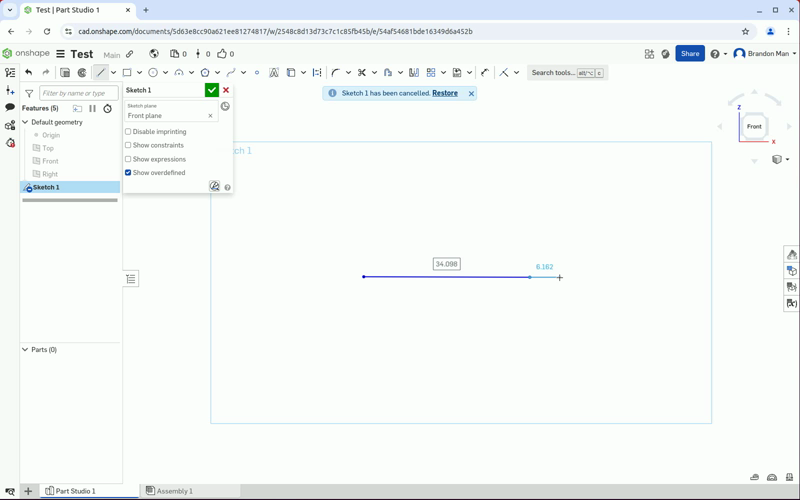
mouse_move(529, 252)
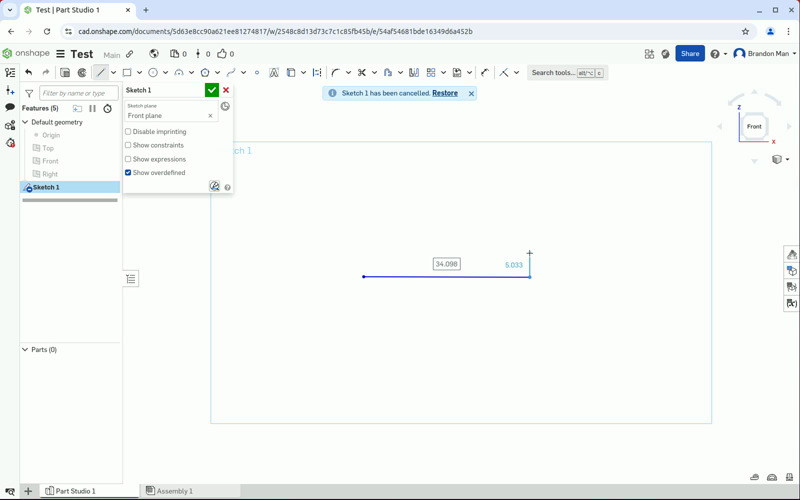
click(529, 252)
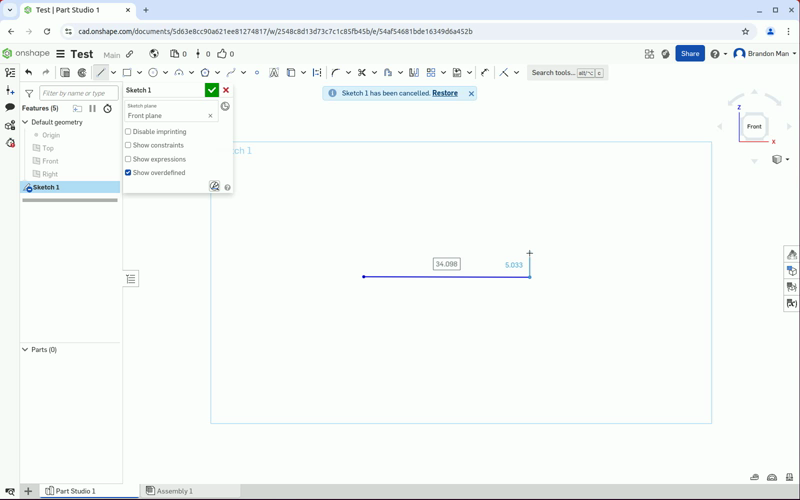
key_up(shift)
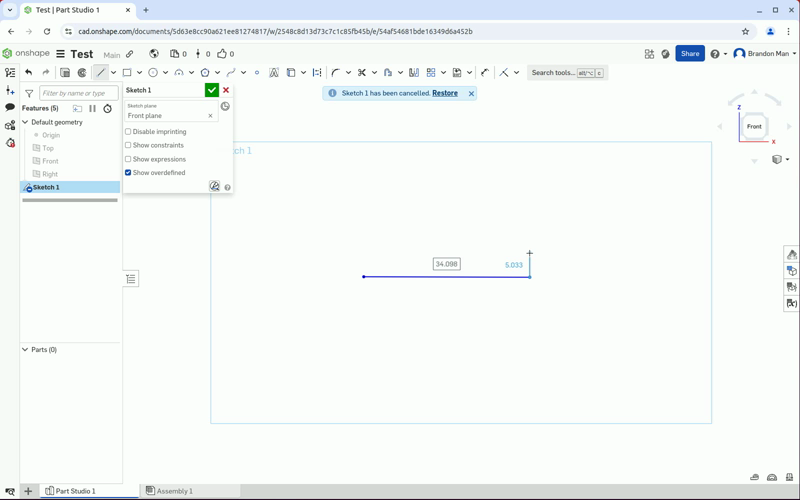
key_down(shift)
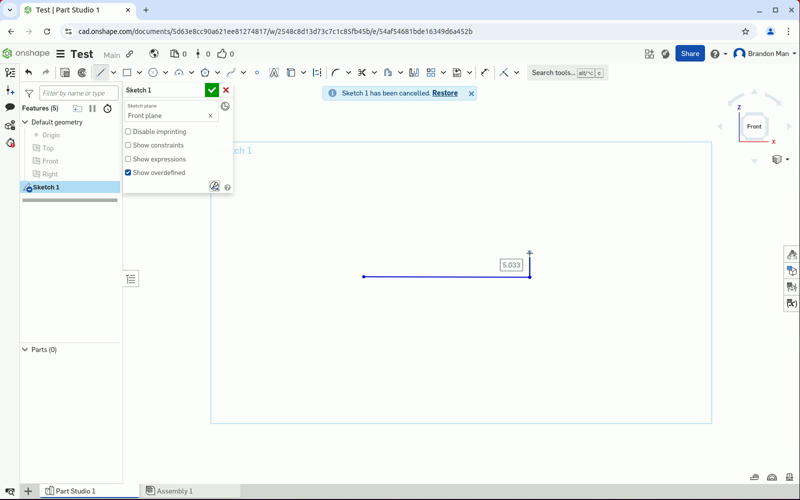
mouse_move(389, 252)
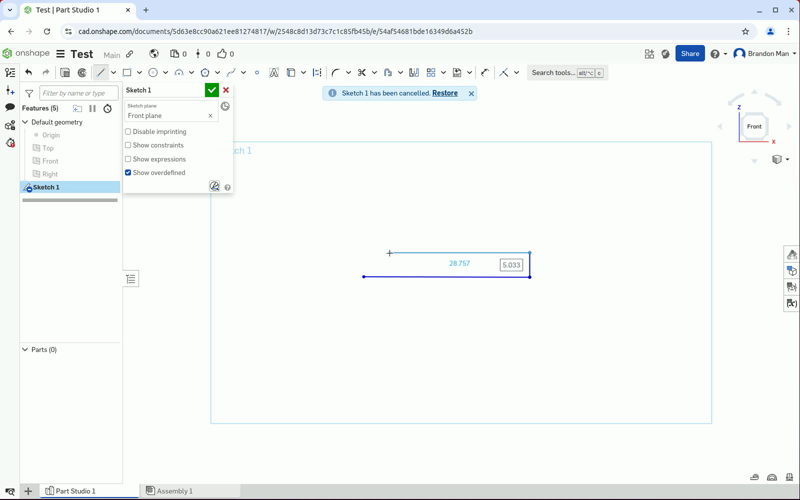
click(389, 252)
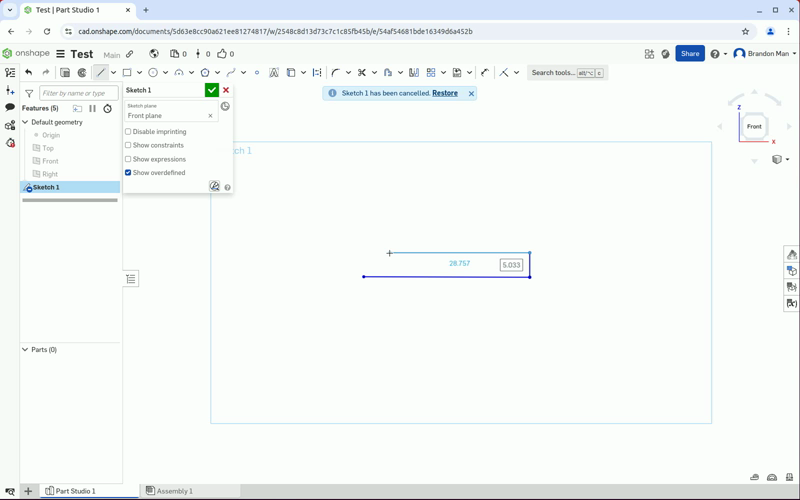
key_up(shift)
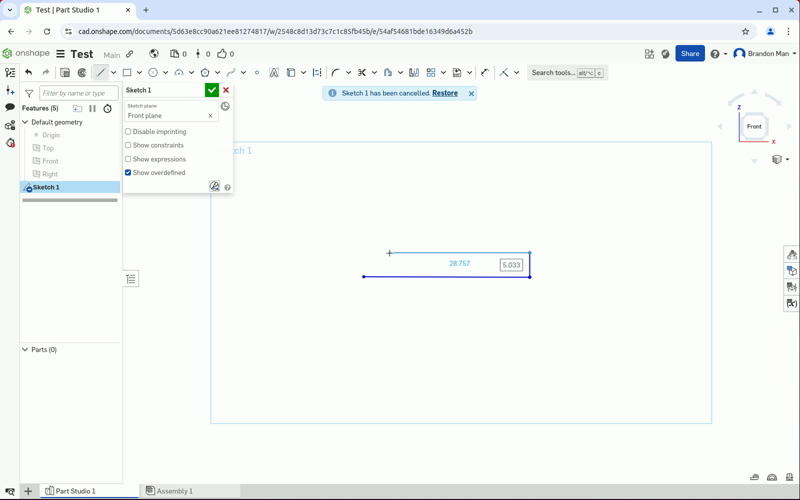
mouse_move(419, 252)
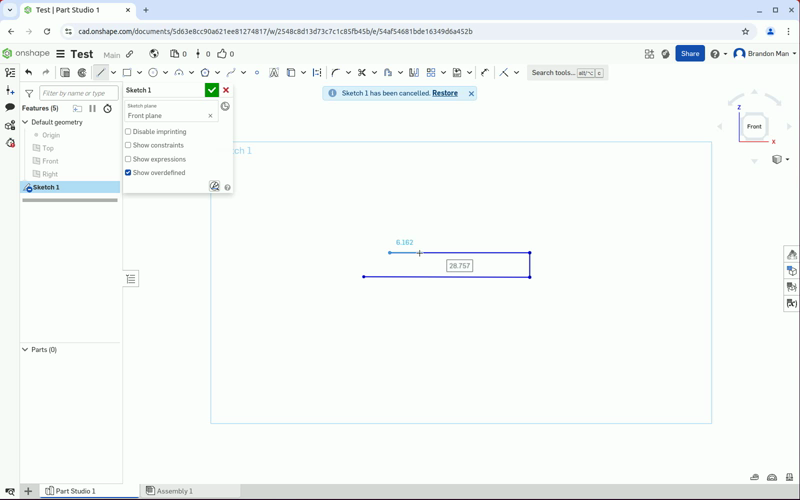
key_down(shift)
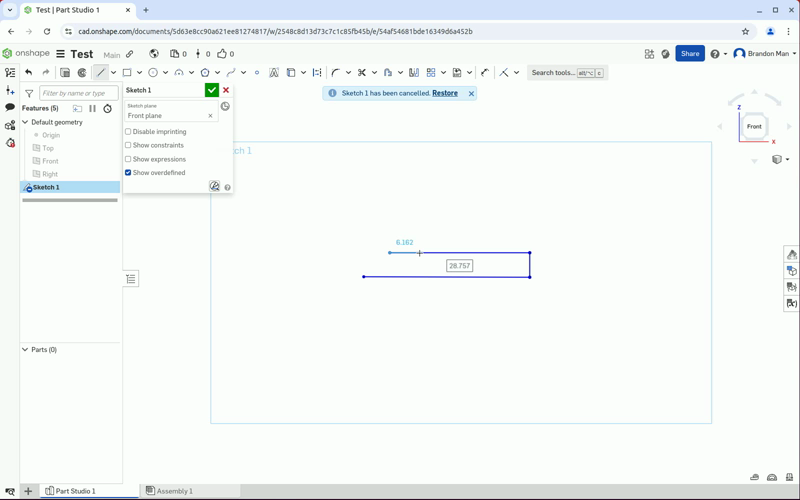
mouse_move(363, 276)
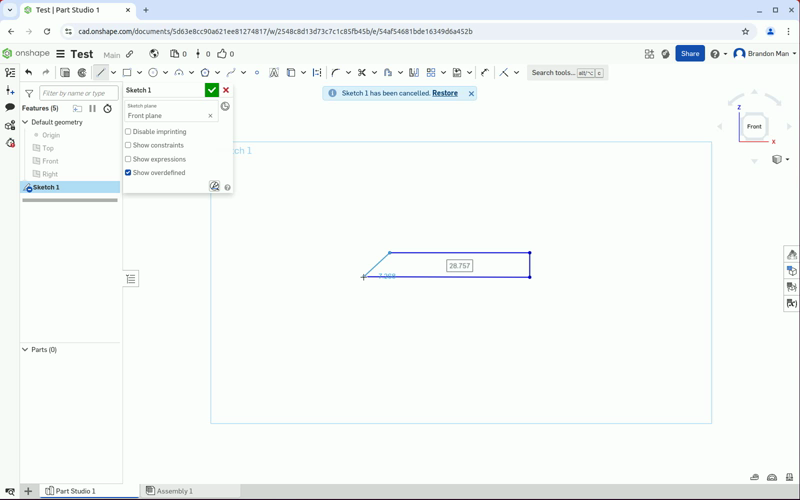
key_up(shift)
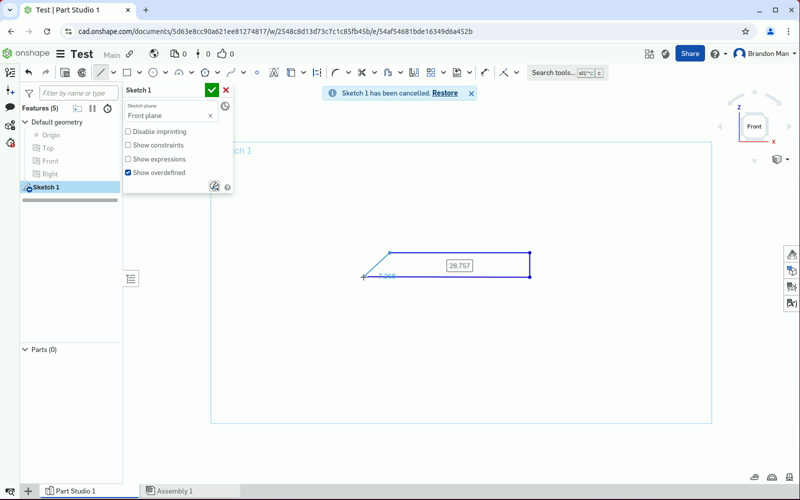
click(363, 276)
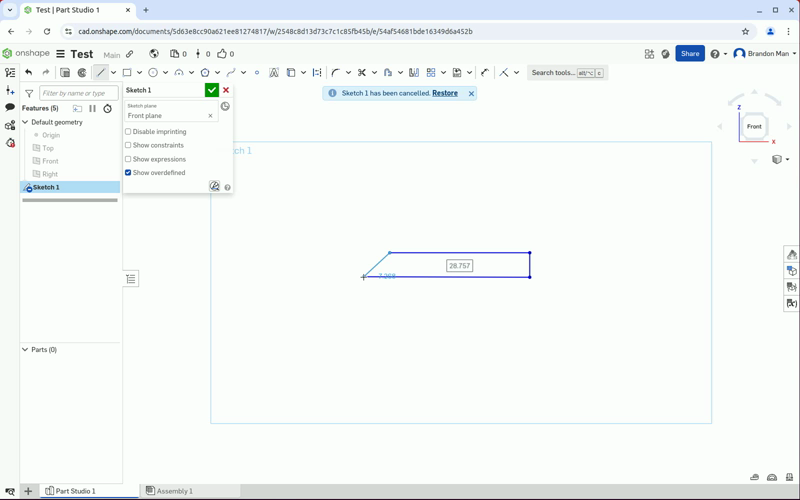
key(esc)
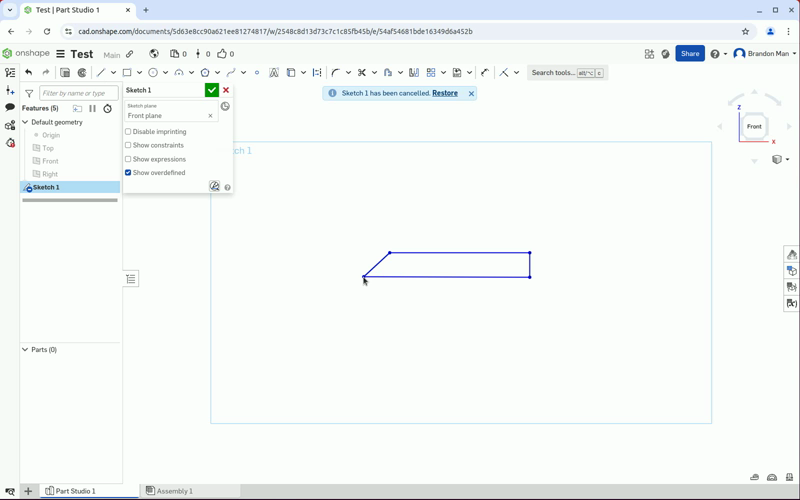
mouse_move(474, 268)
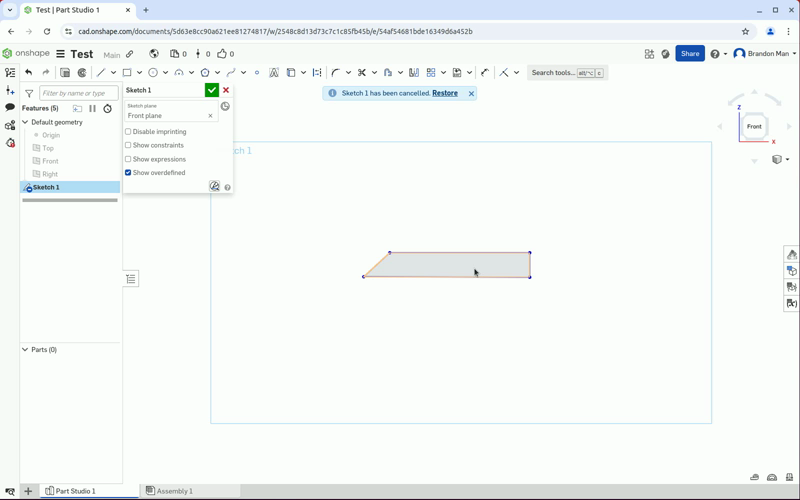
click(474, 268)
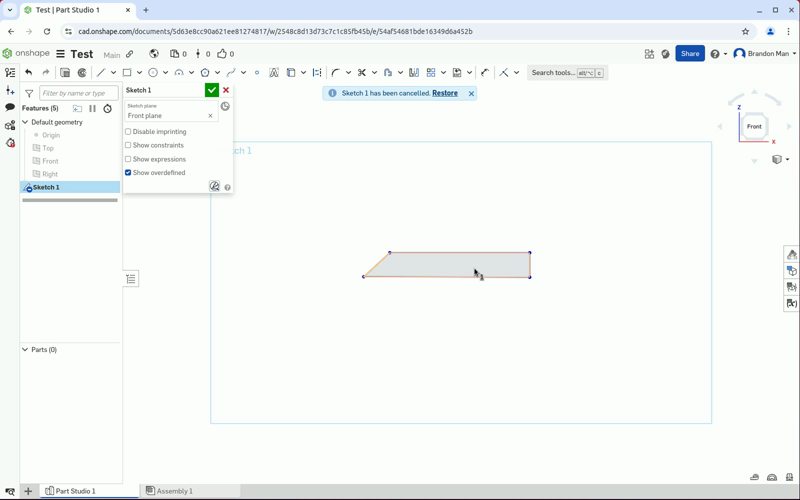
mouse_move(73, 352)
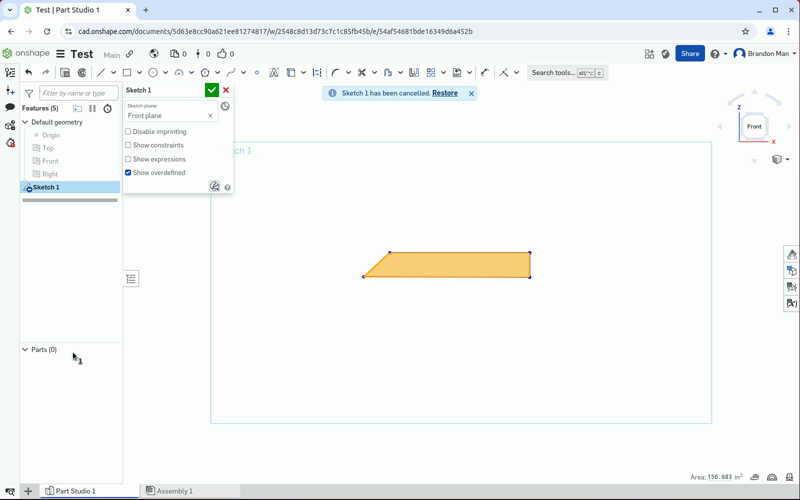
key(shift+y)
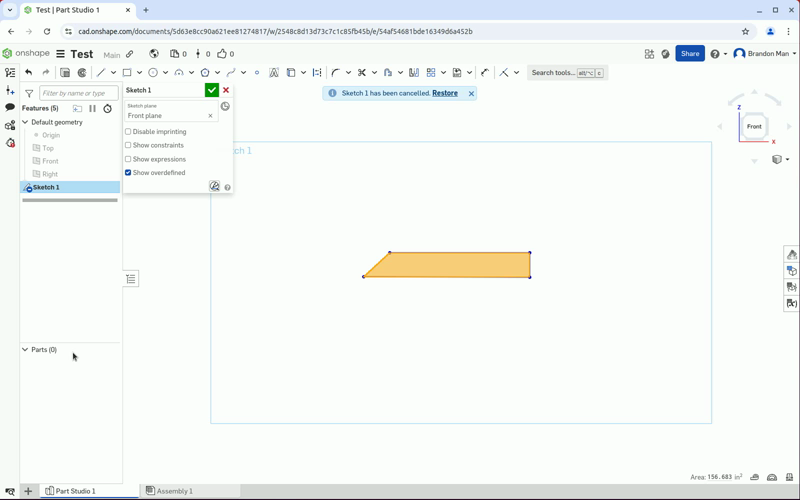
key(shift+e)
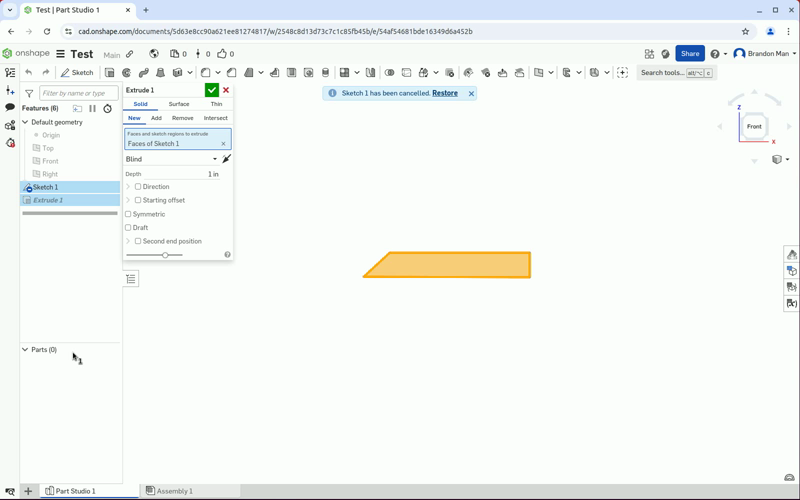
mouse_move(143, 106)
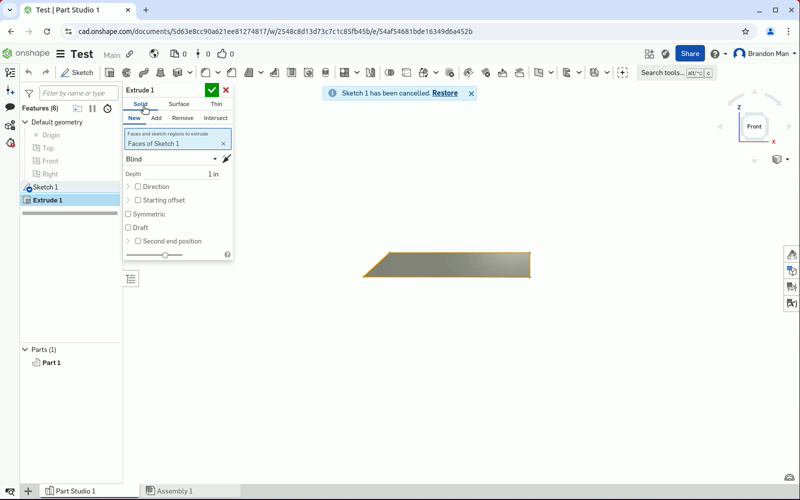
click(143, 106)
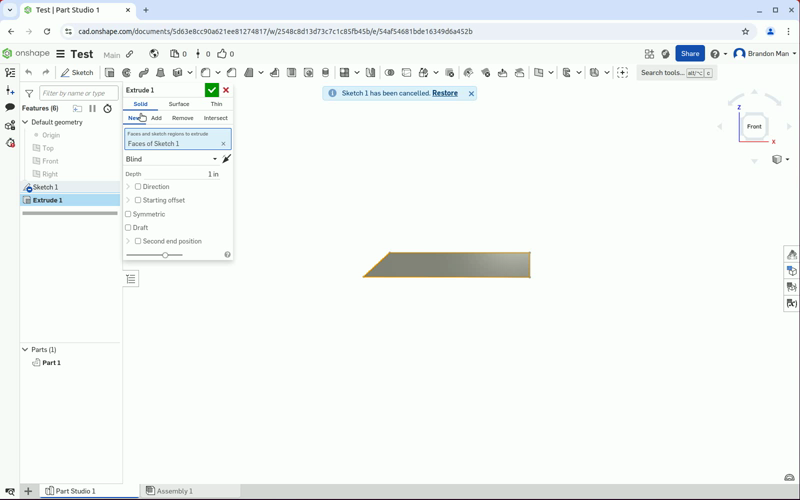
mouse_move(137, 120)
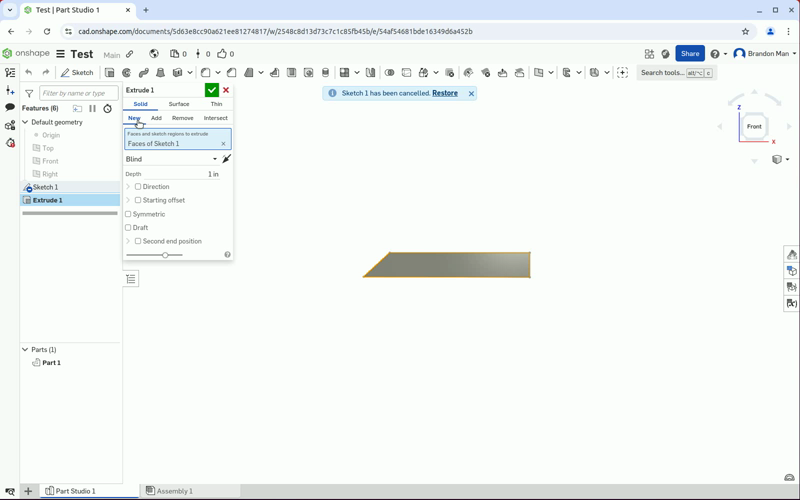
click(137, 120)
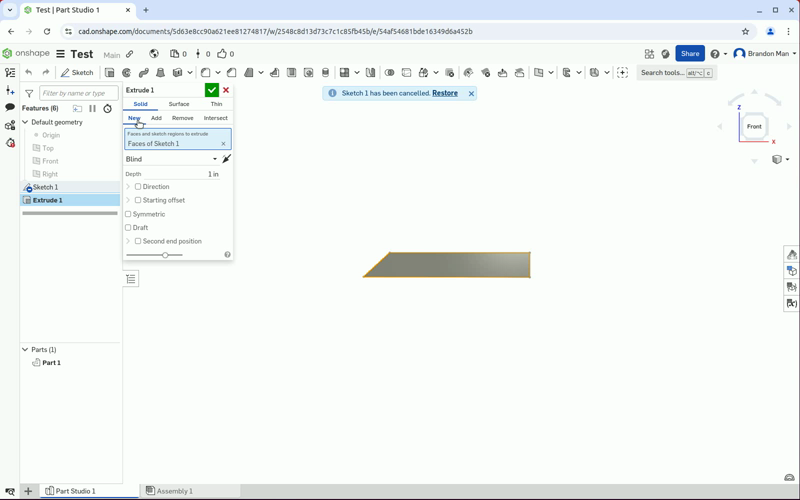
key(tab, 4)
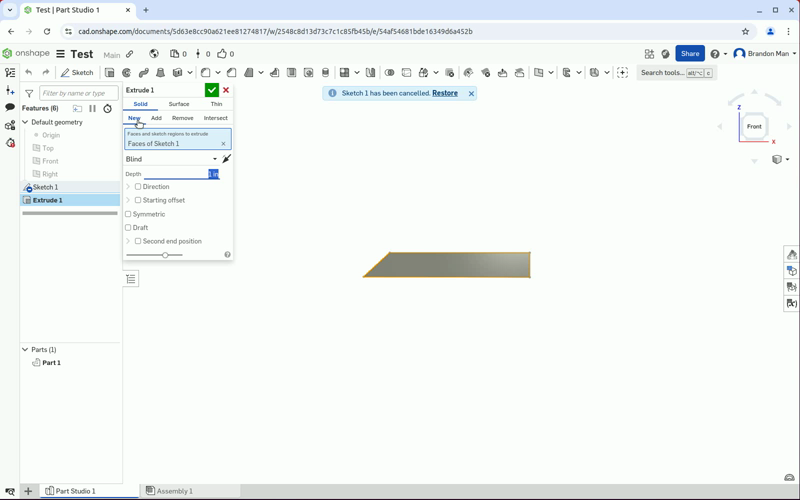
text(3.611)
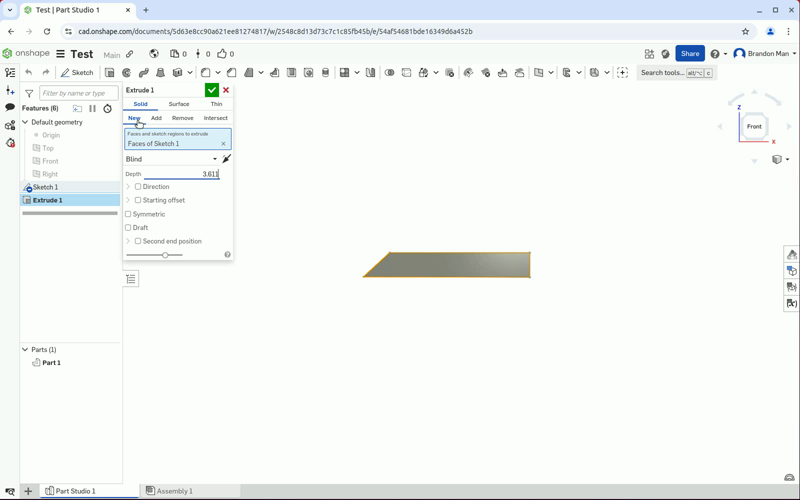
key(enter)
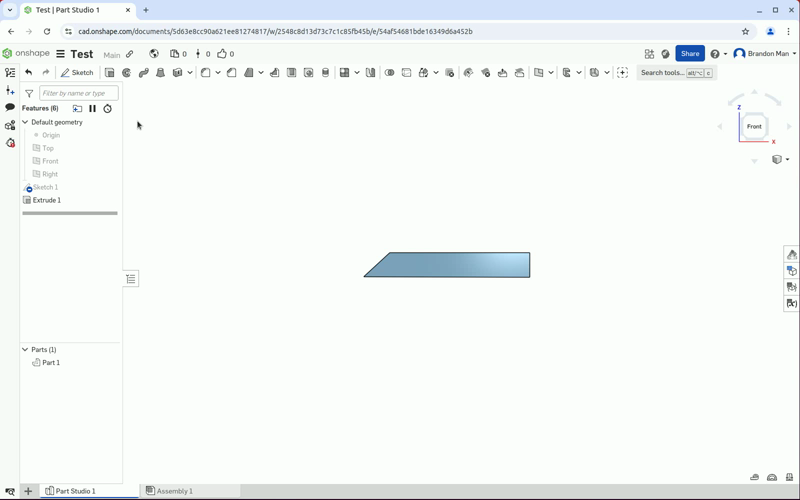
key(shift+h)
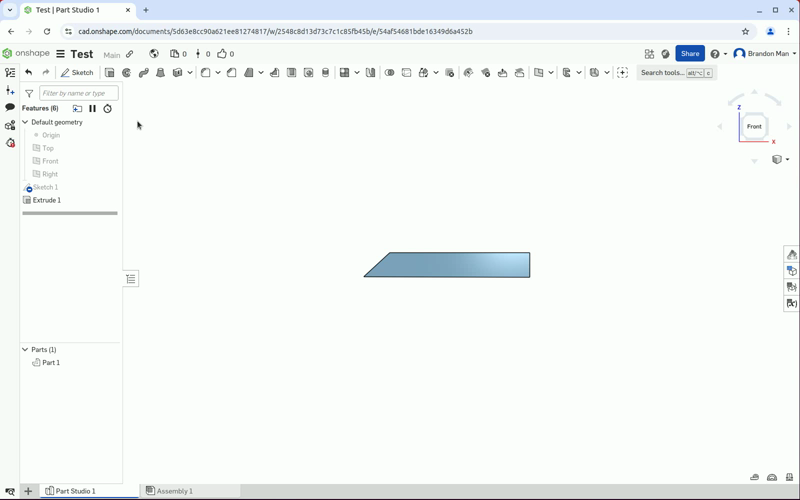
key(shift+h)
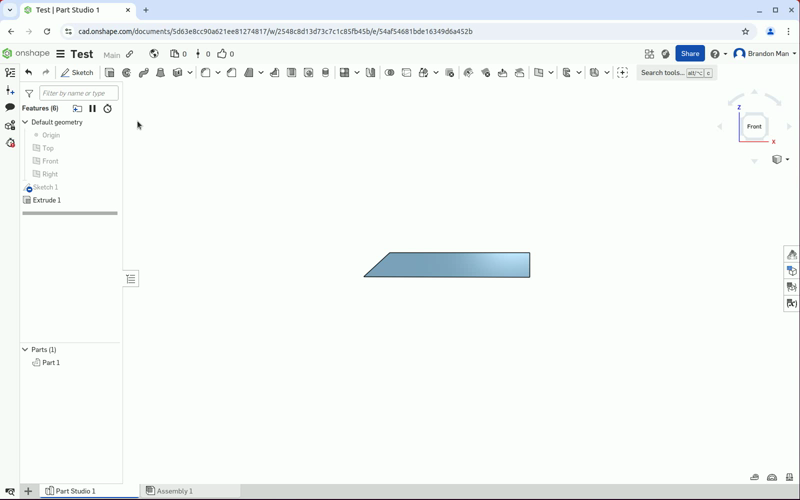
mouse_move(73, 189)
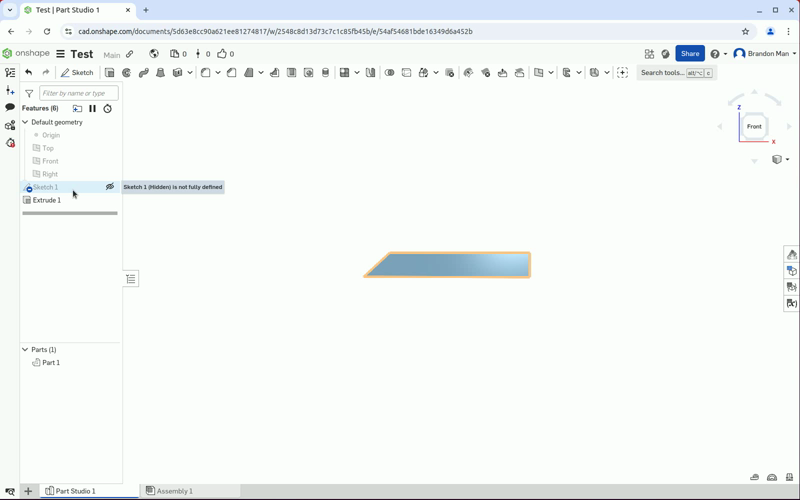
click(73, 189)
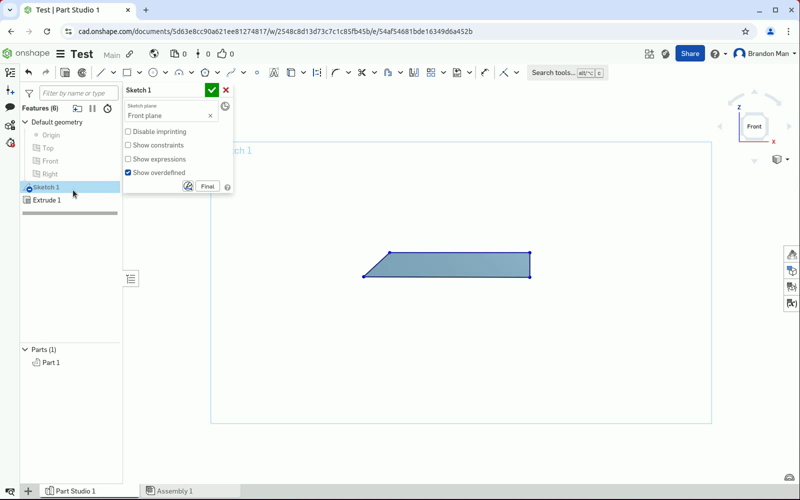
mouse_move(229, 92)
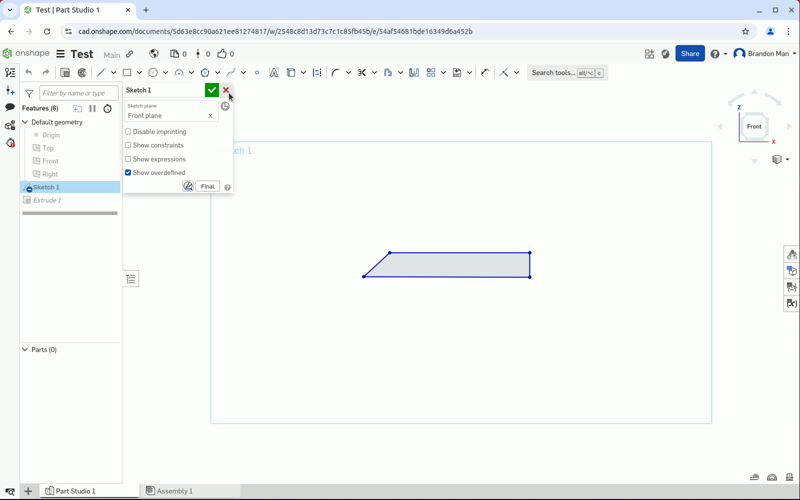
click(229, 92)
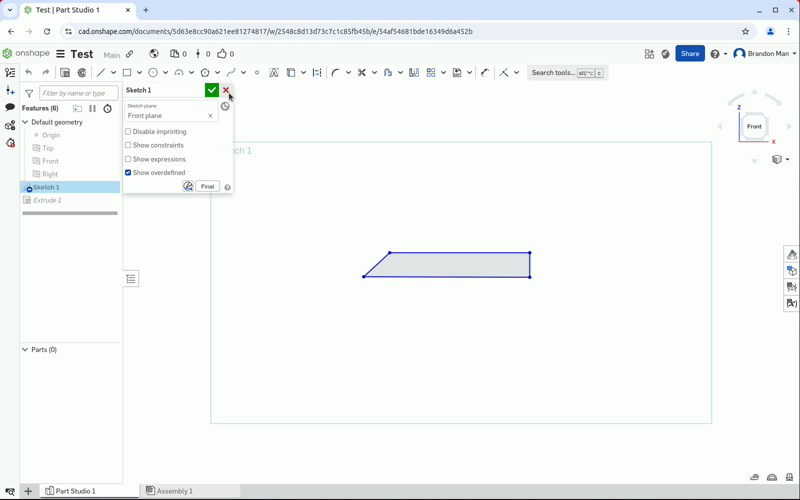
key(shift+s)
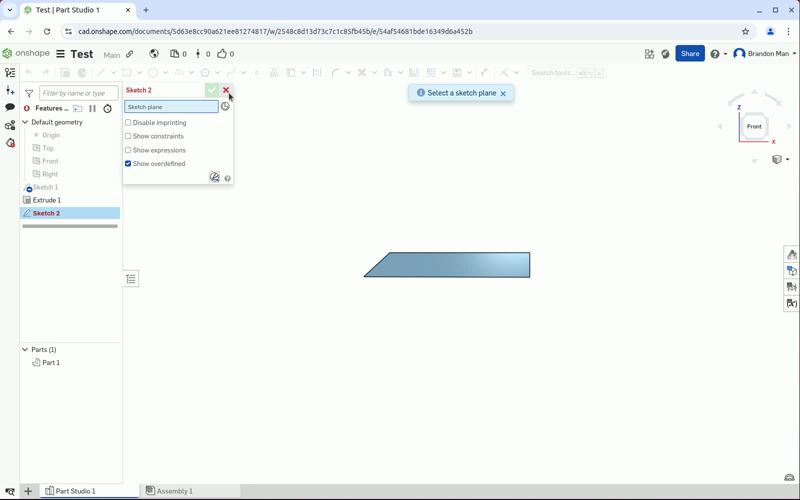
mouse_move(73, 163)
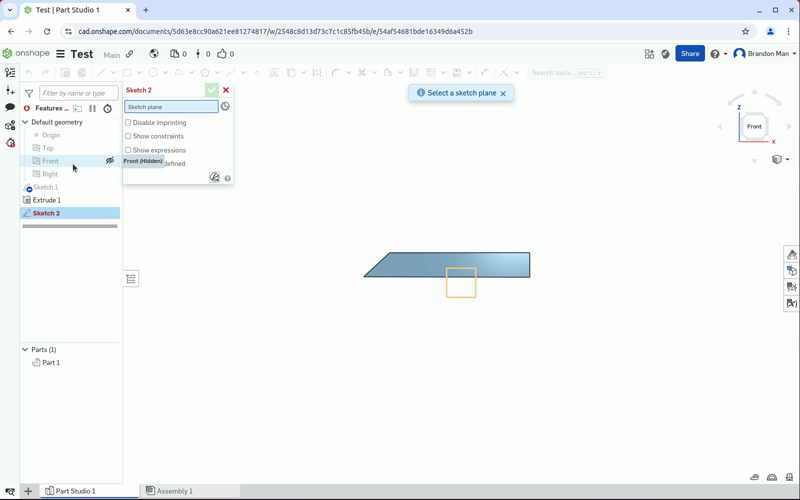
click(73, 163)
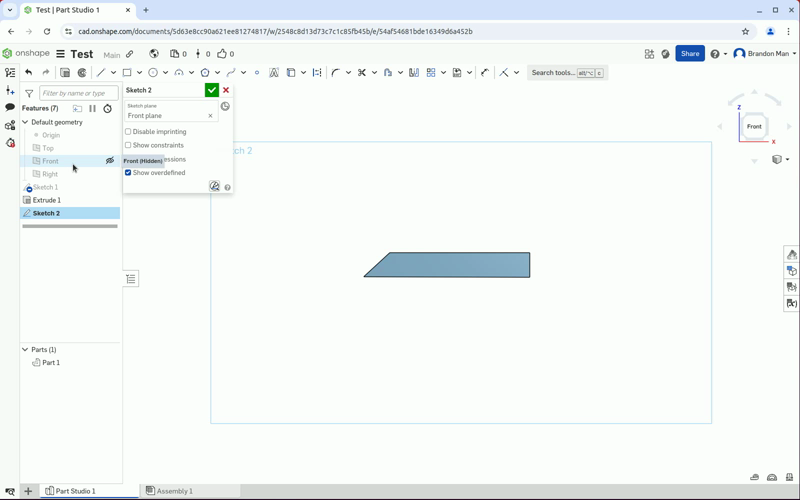
mouse_move(73, 352)
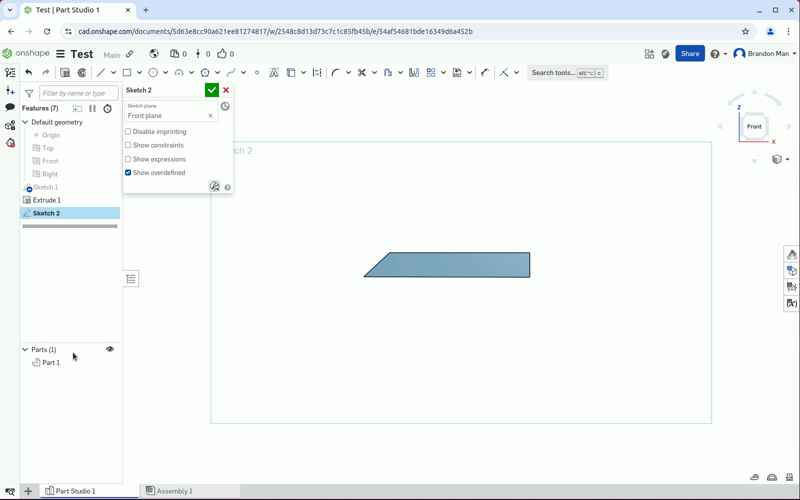
key(y)
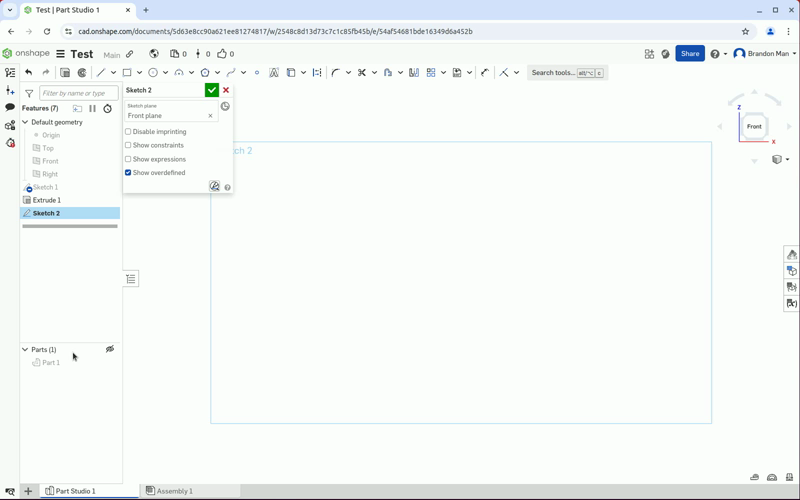
key(l)
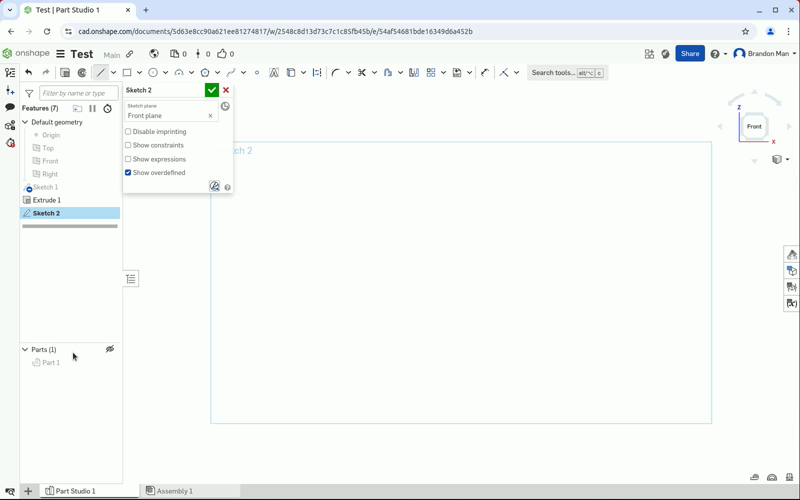
key_down(shift)
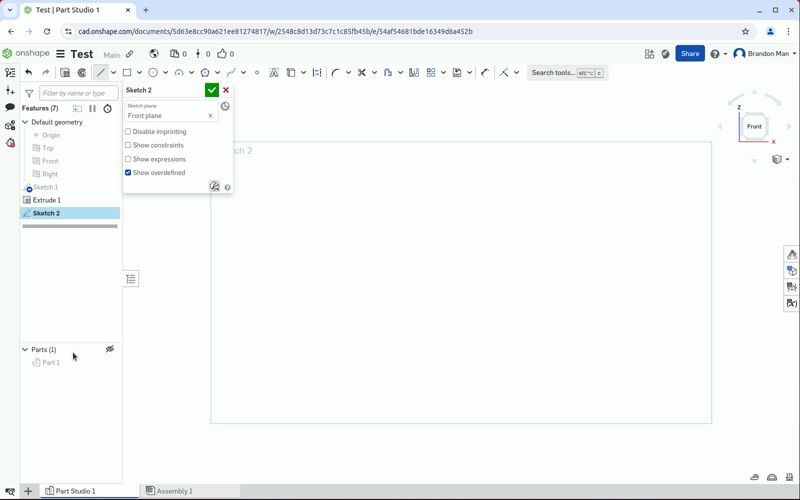
mouse_move(528, 333)
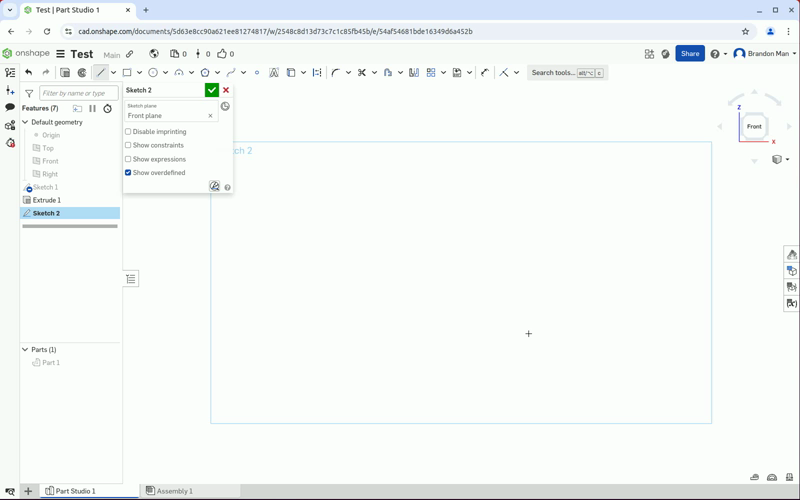
click(528, 333)
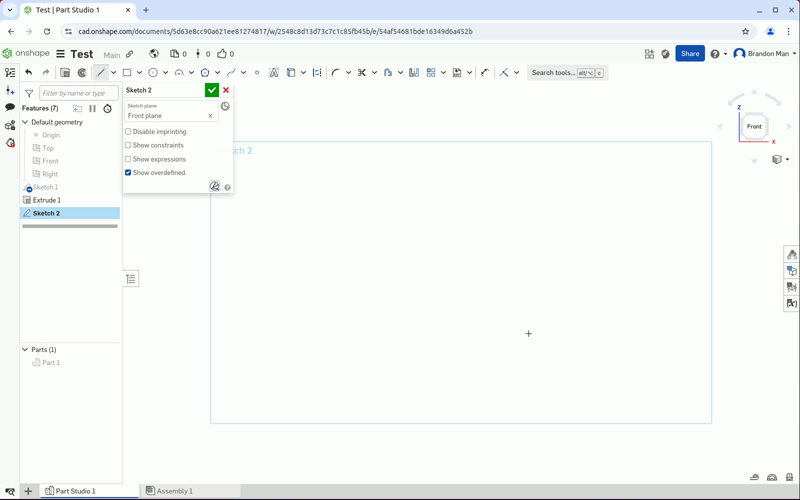
key_up(shift)
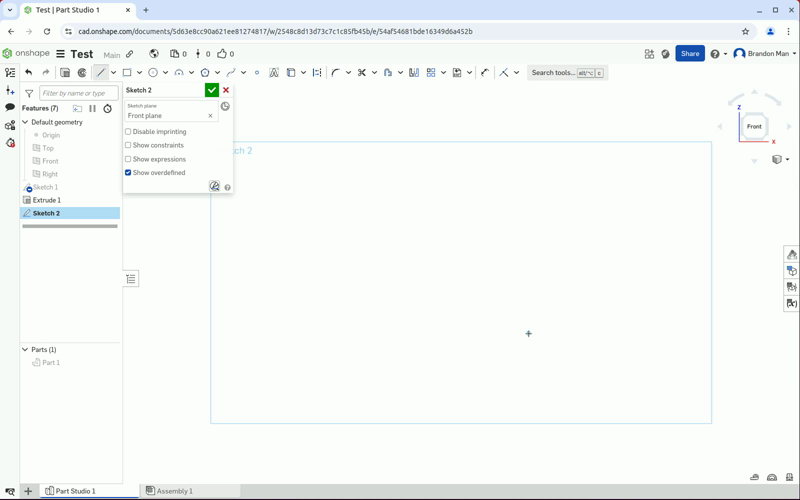
key_down(shift)
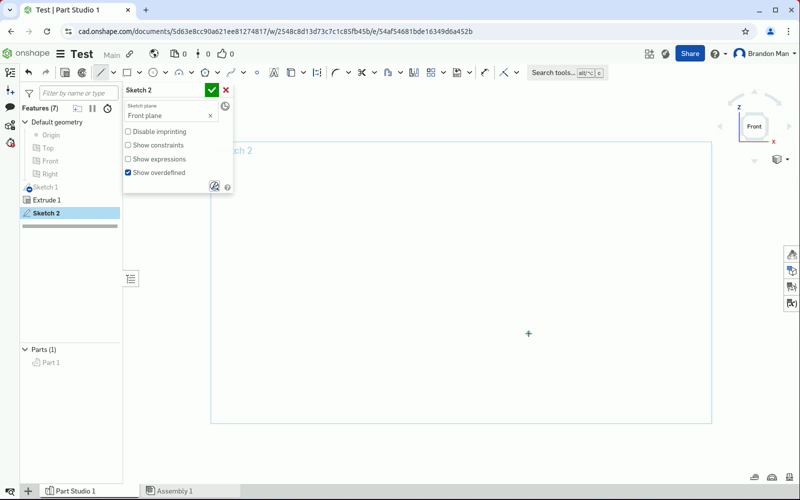
mouse_move(558, 333)
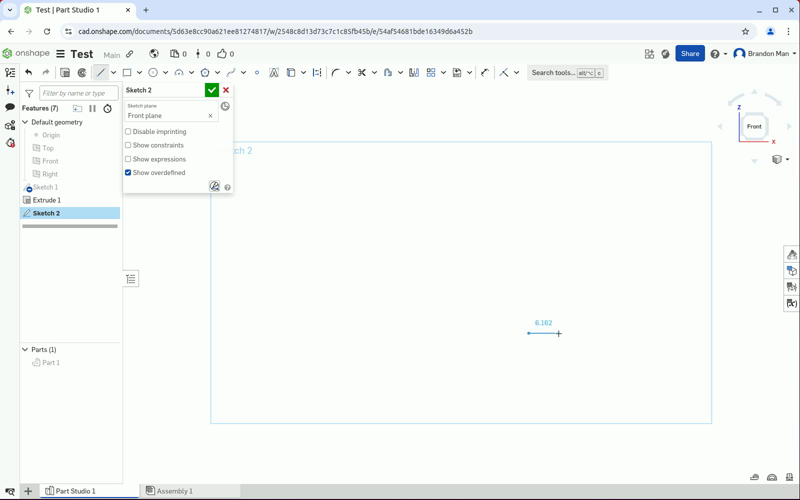
mouse_move(573, 310)
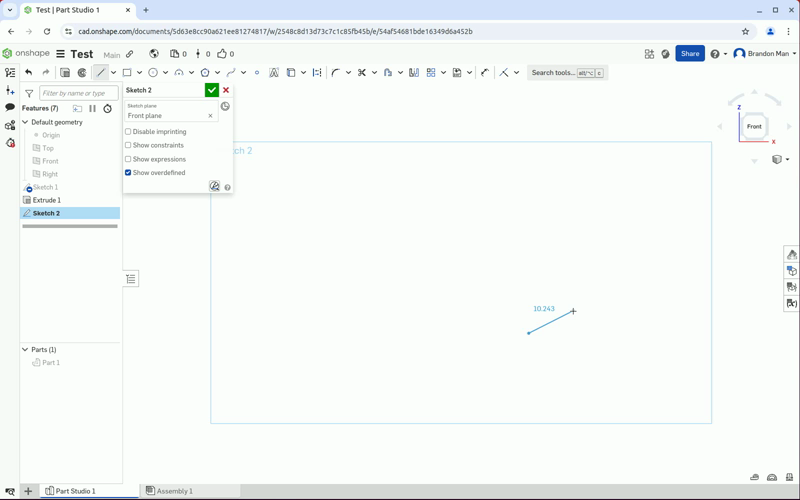
click(573, 310)
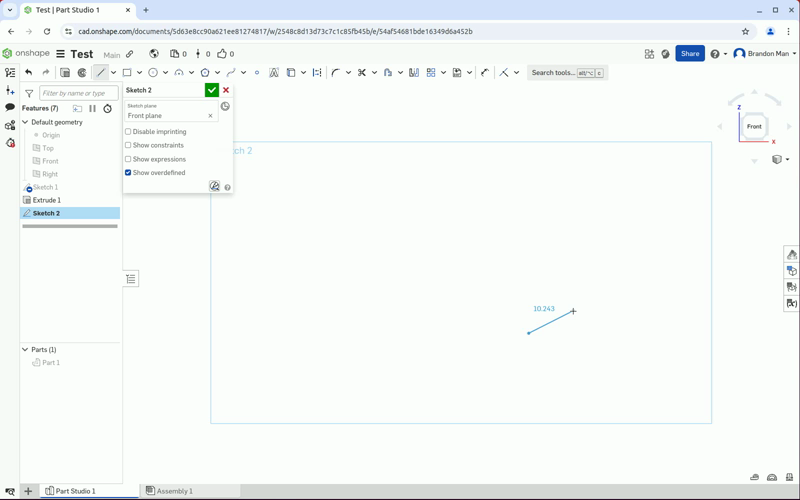
key_up(shift)
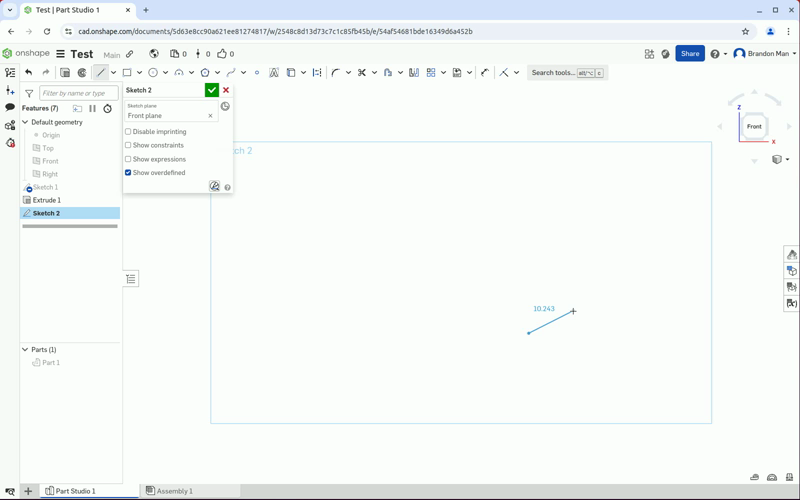
key_down(shift)
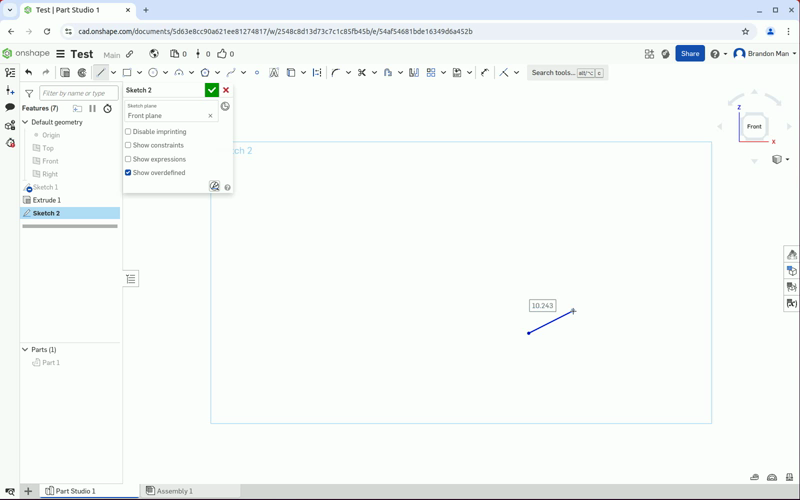
mouse_move(589, 310)
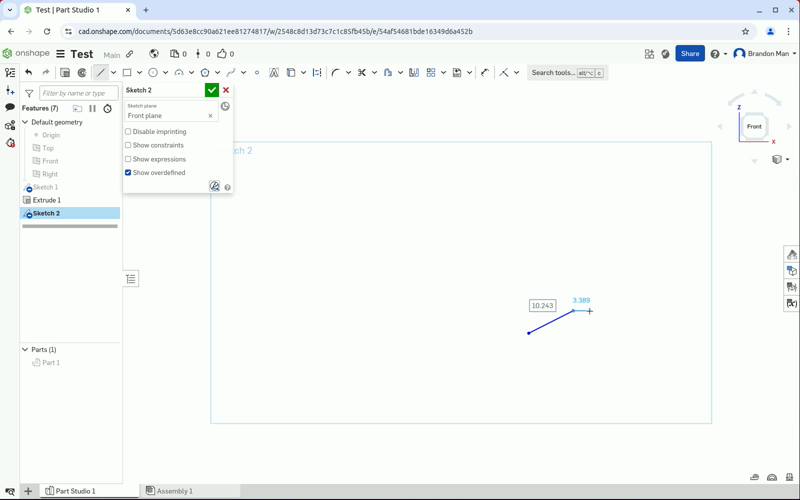
mouse_move(573, 257)
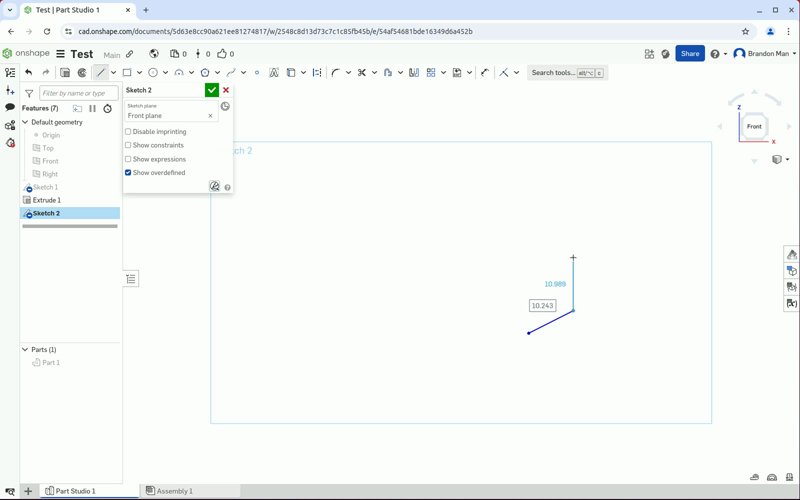
click(573, 257)
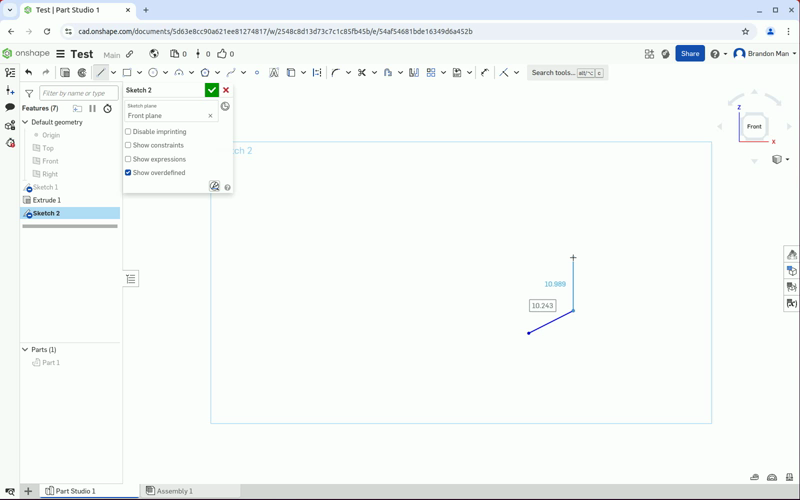
key_up(shift)
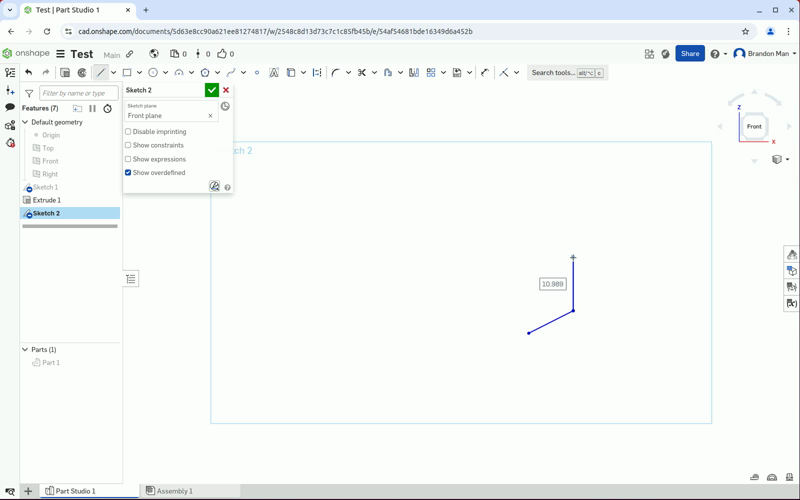
key_down(shift)
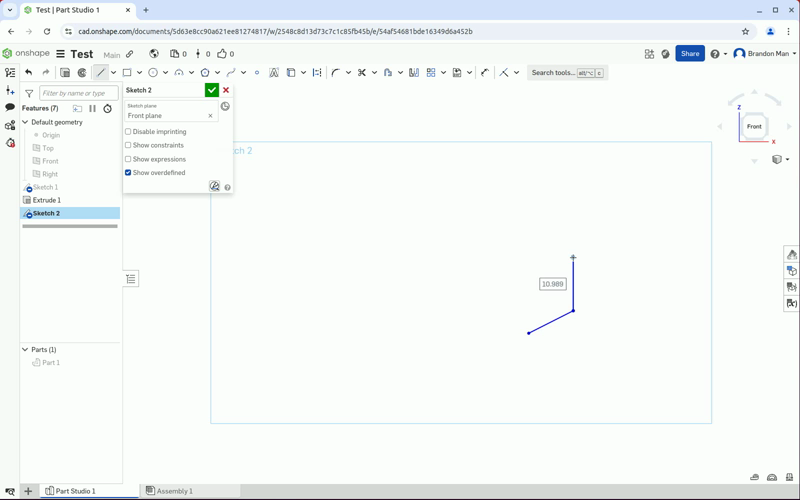
mouse_move(589, 257)
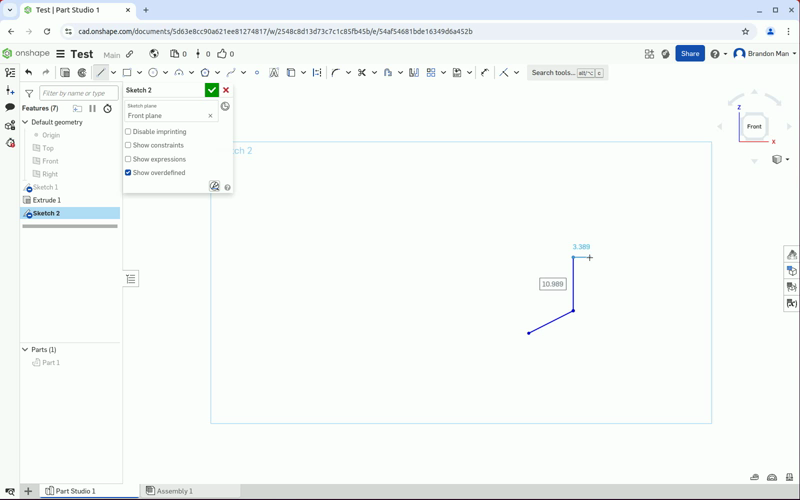
mouse_move(535, 239)
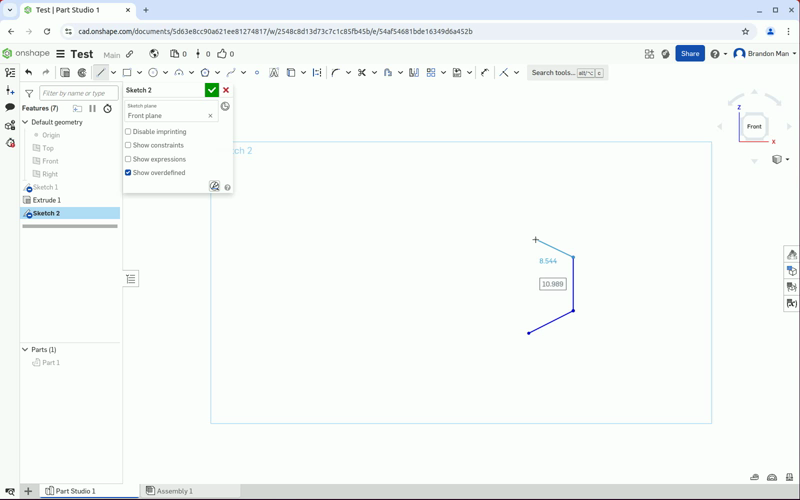
click(535, 239)
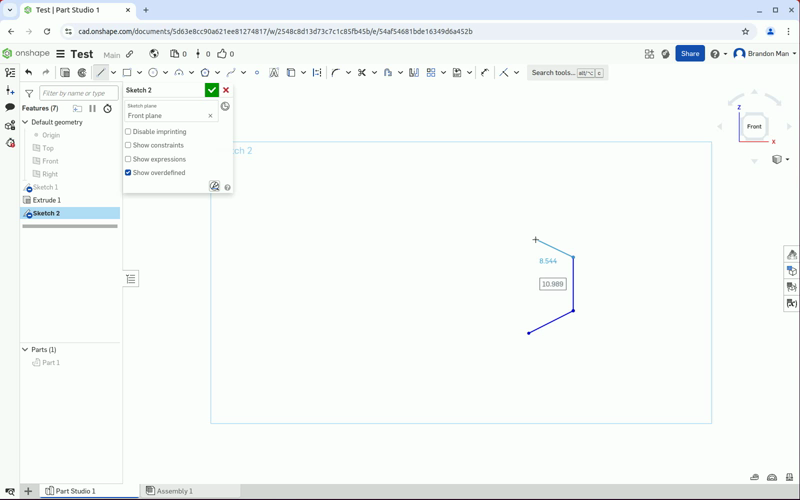
key_up(shift)
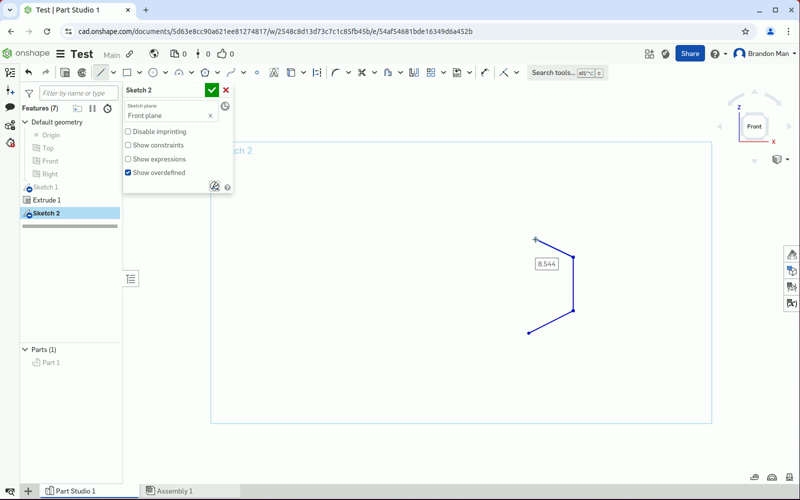
key_down(shift)
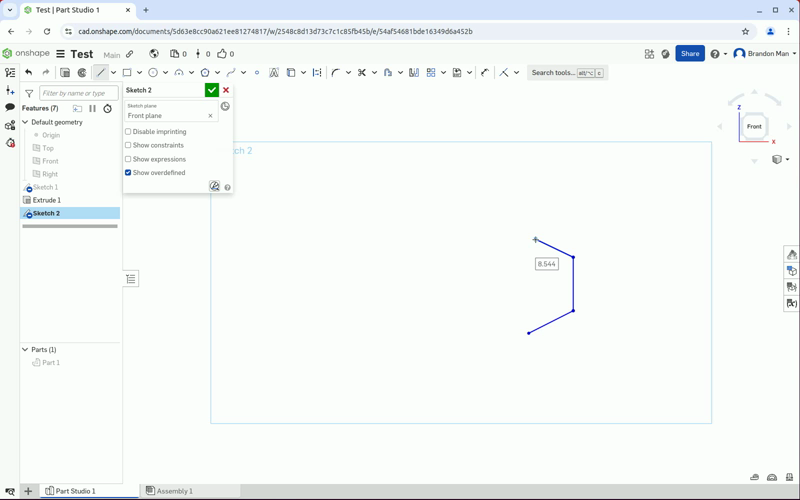
mouse_move(565, 239)
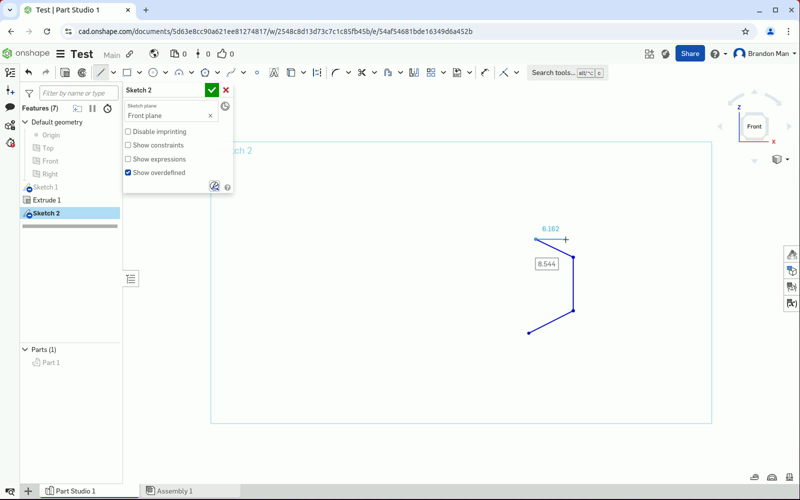
mouse_move(530, 251)
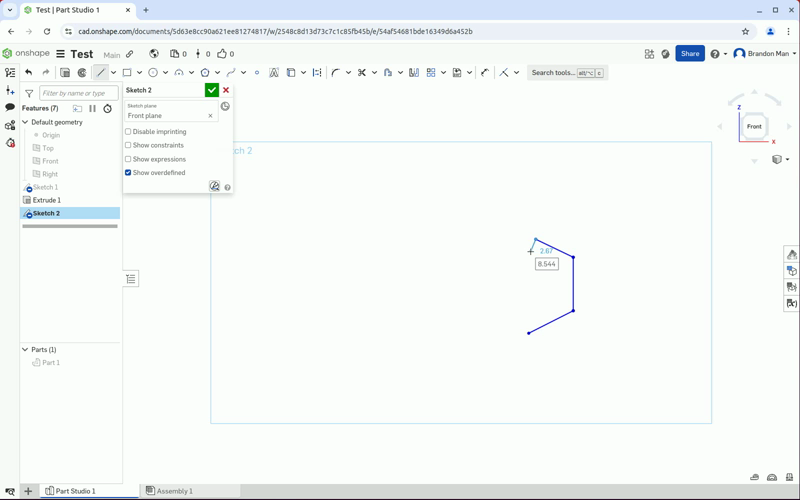
click(530, 251)
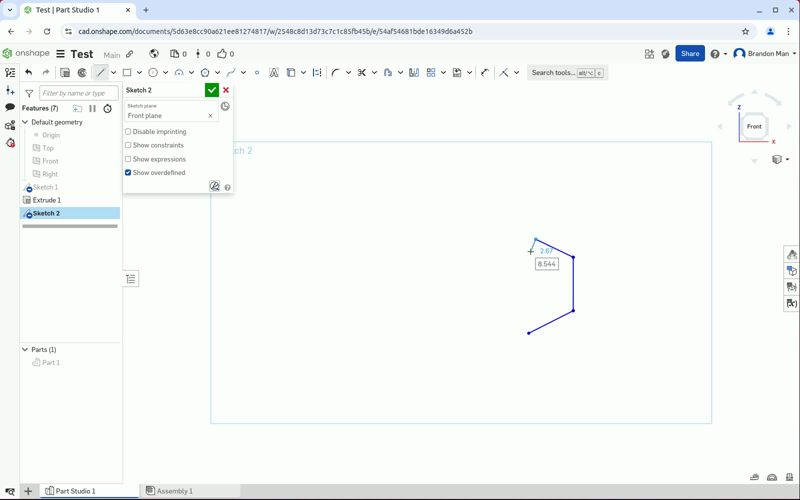
key_up(shift)
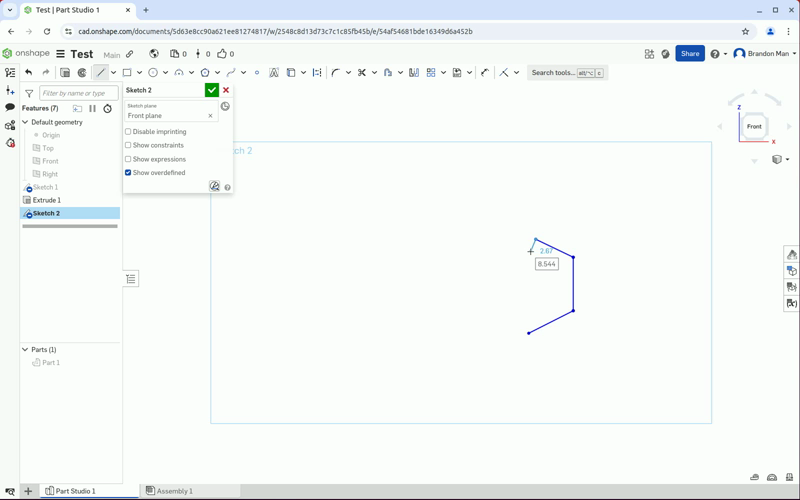
key_down(shift)
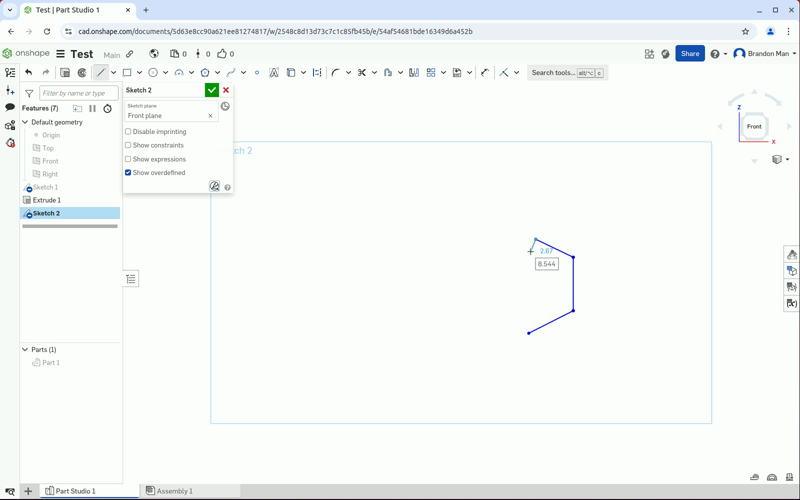
mouse_move(560, 251)
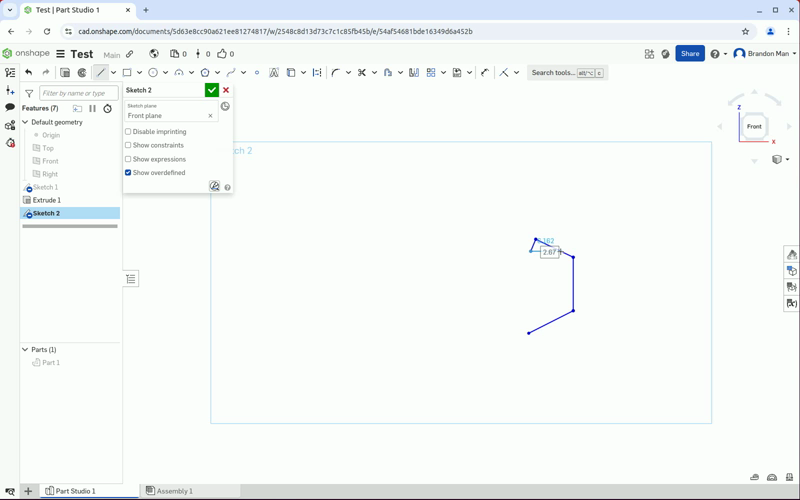
mouse_move(530, 276)
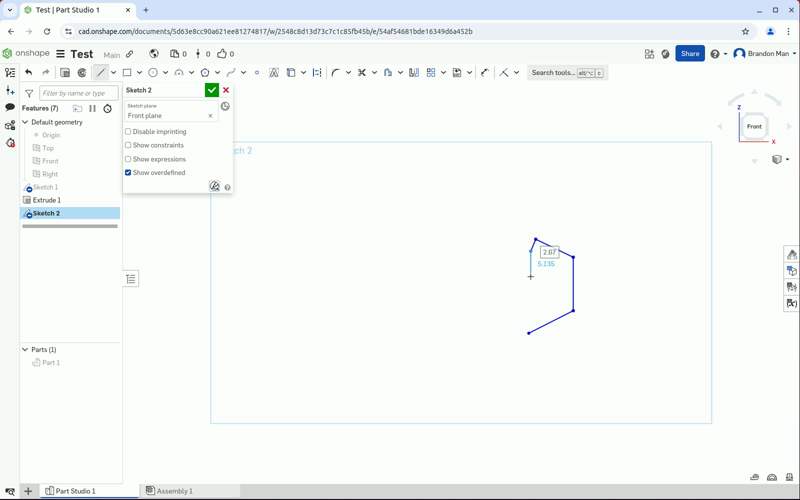
click(530, 276)
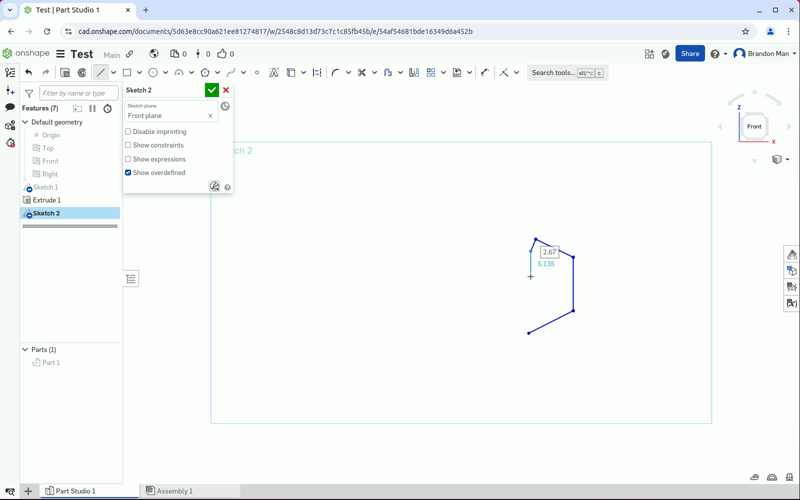
key_up(shift)
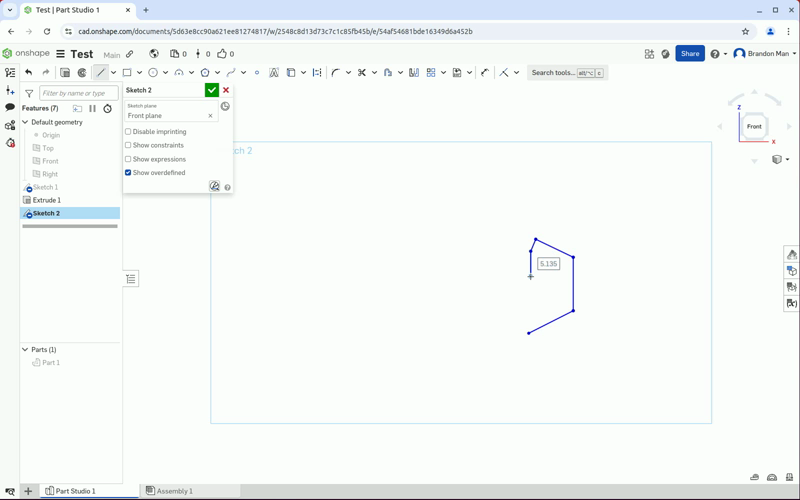
key_down(shift)
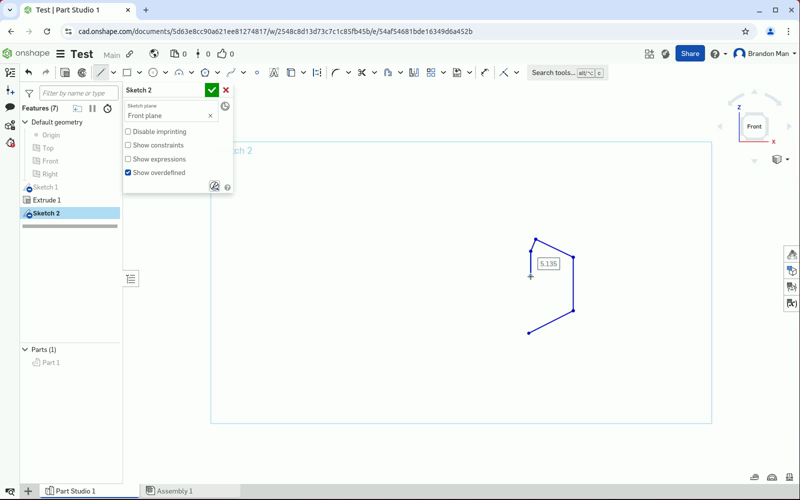
mouse_move(560, 276)
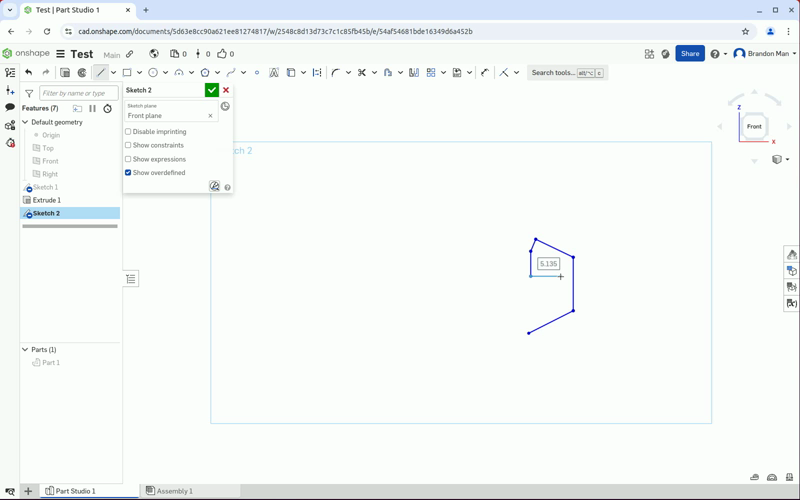
mouse_move(529, 303)
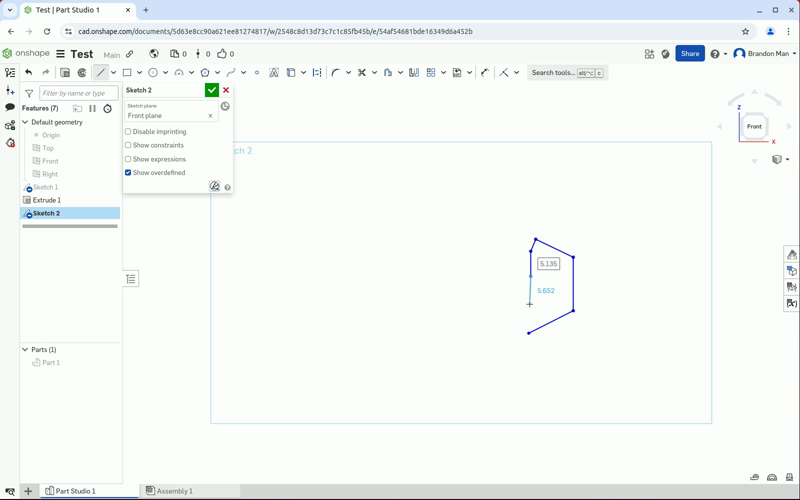
click(529, 303)
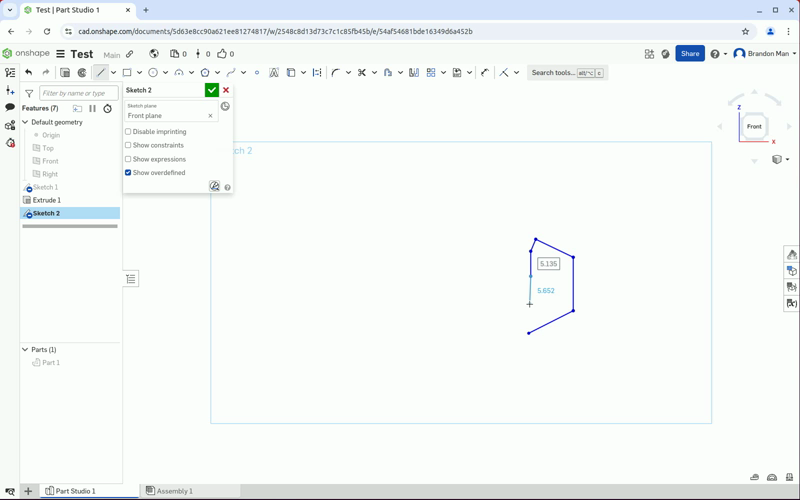
key_up(shift)
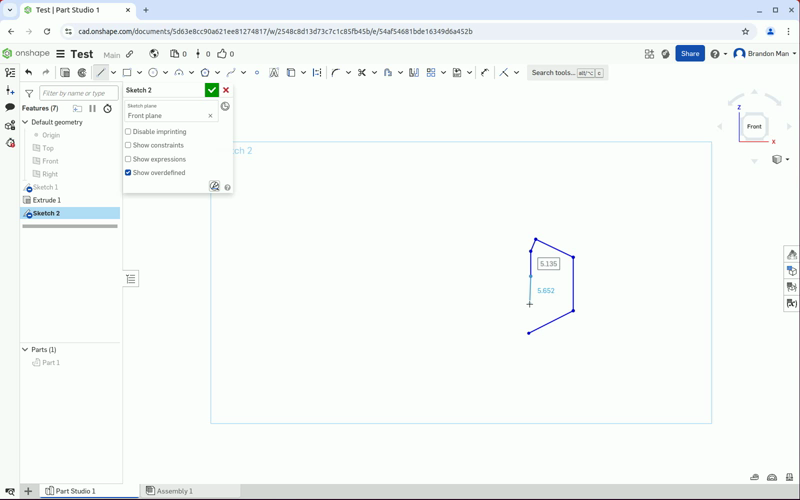
key_down(shift)
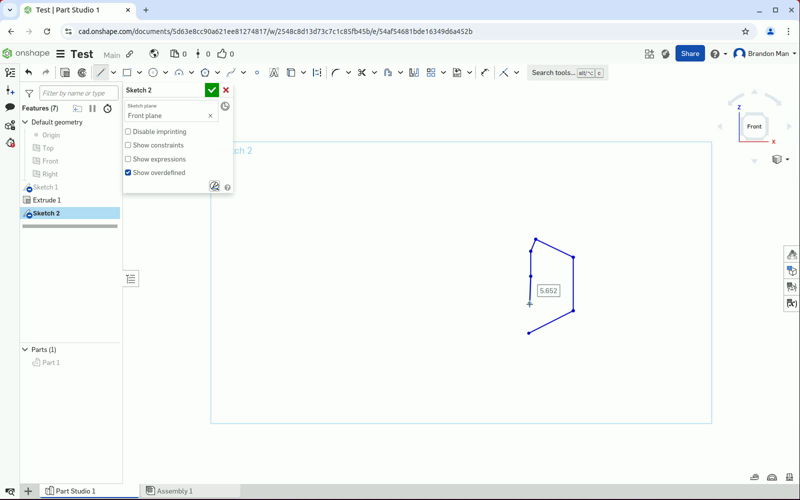
mouse_move(559, 303)
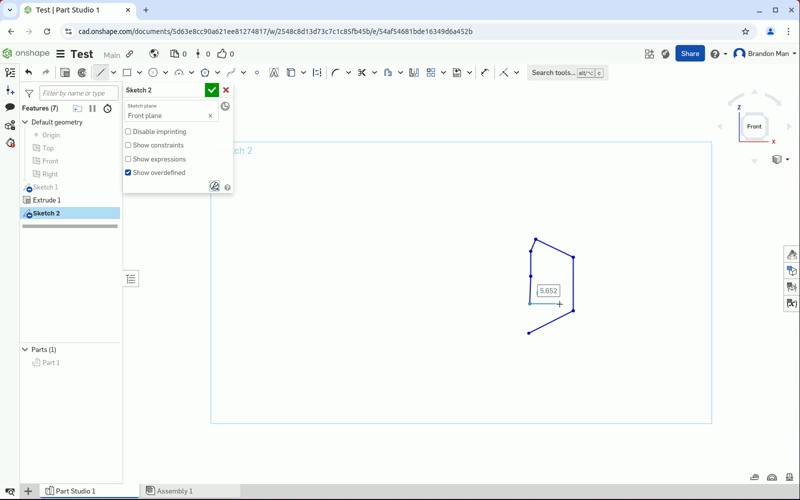
mouse_move(549, 299)
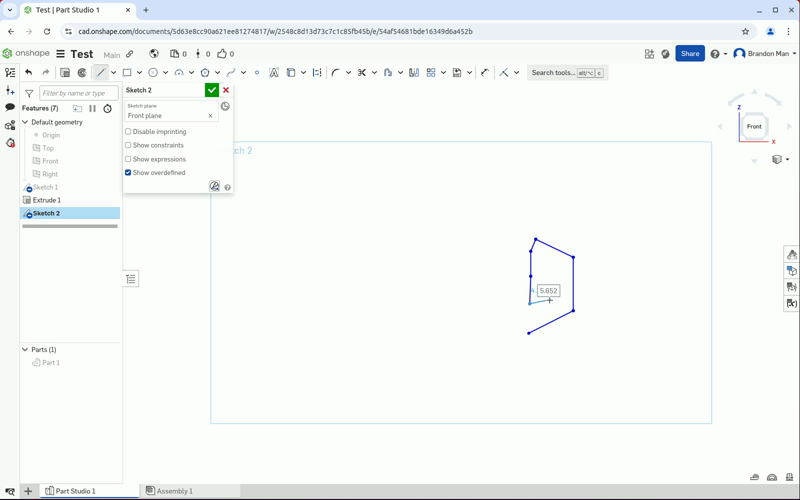
click(549, 299)
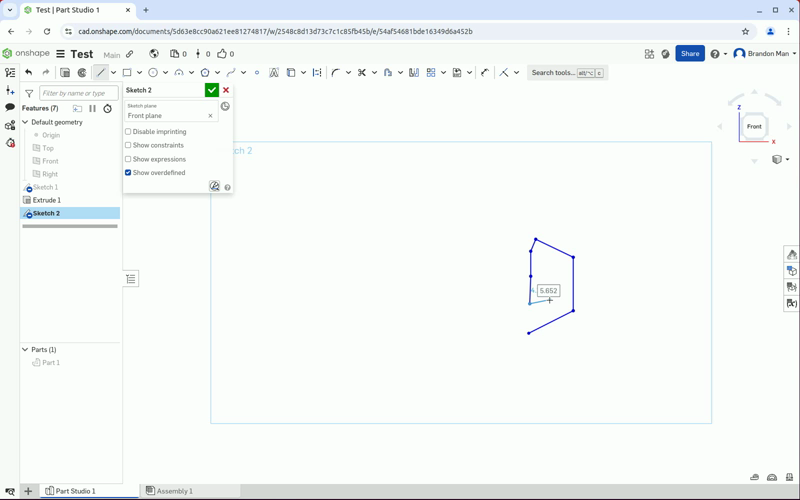
key_up(shift)
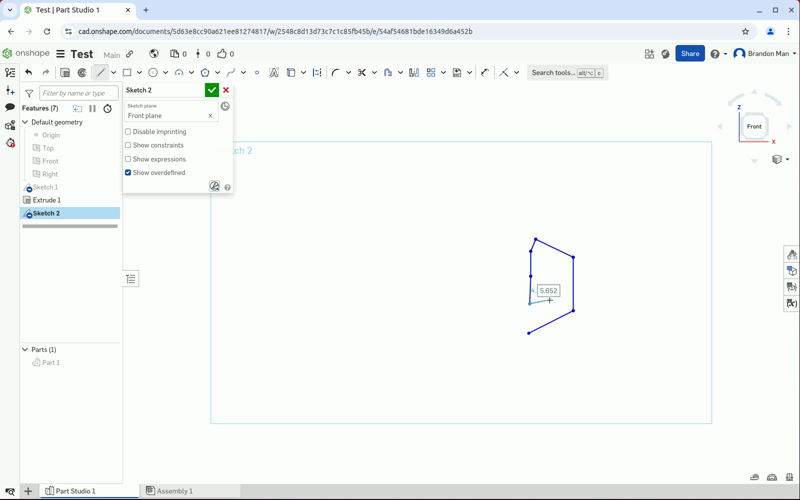
key_down(shift)
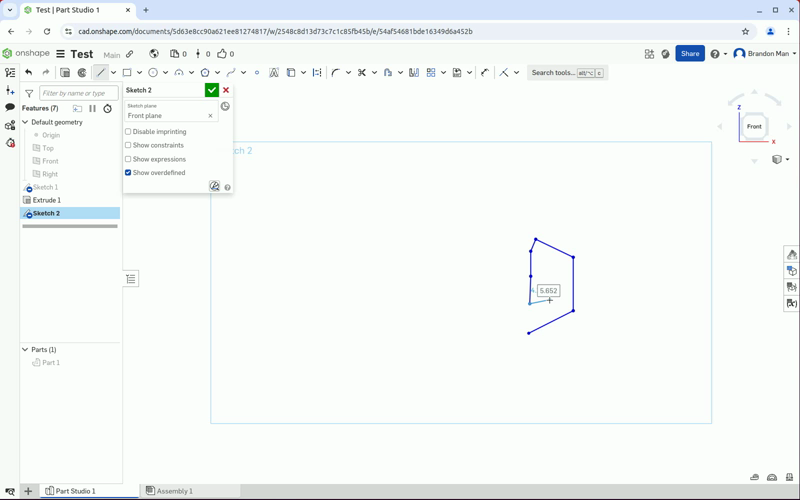
mouse_move(579, 299)
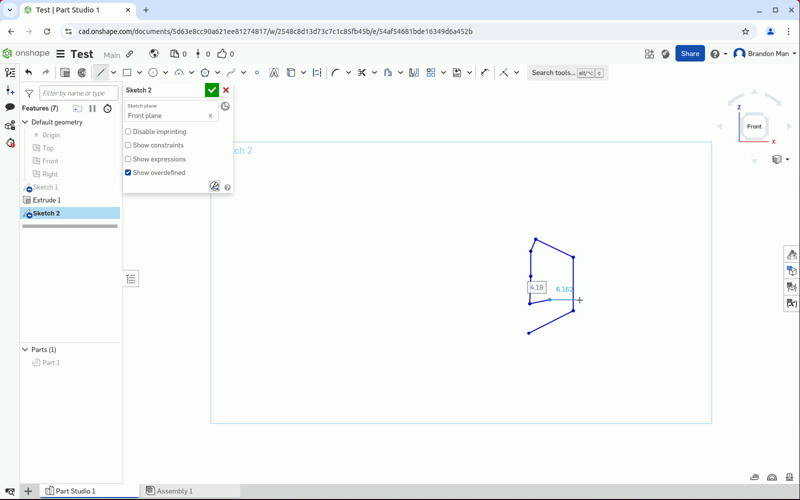
mouse_move(528, 315)
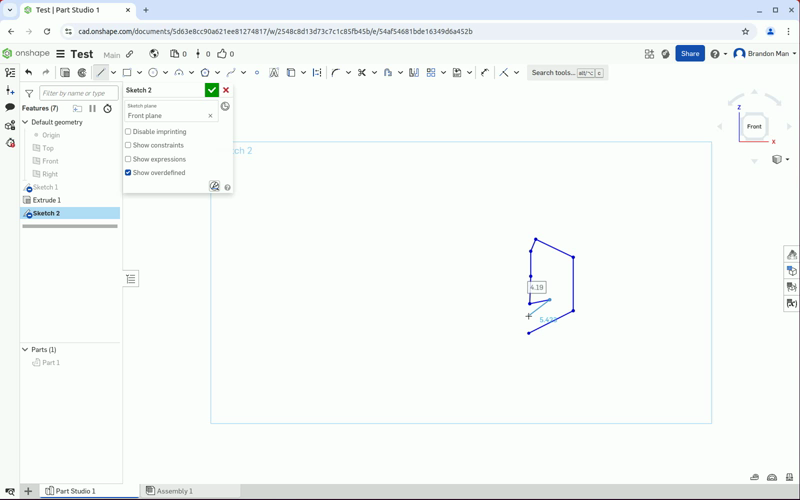
click(528, 315)
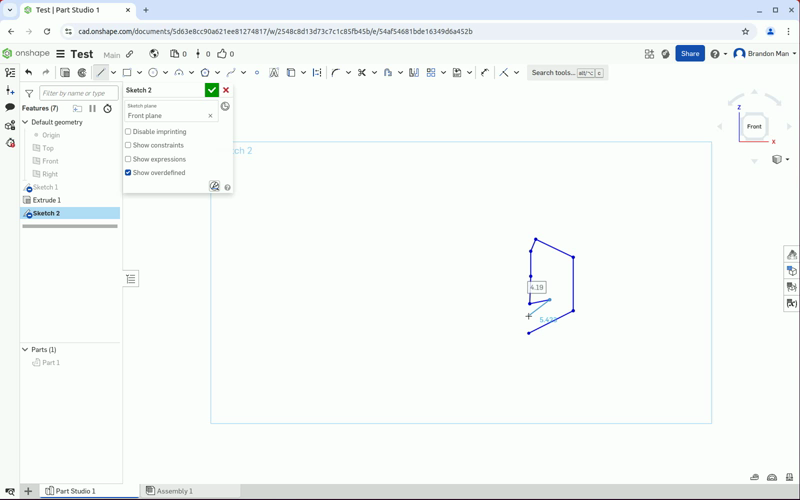
key_up(shift)
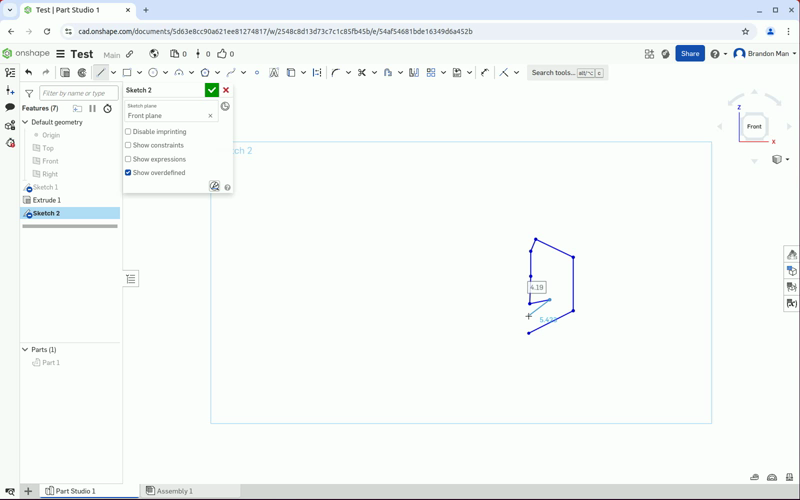
mouse_move(558, 315)
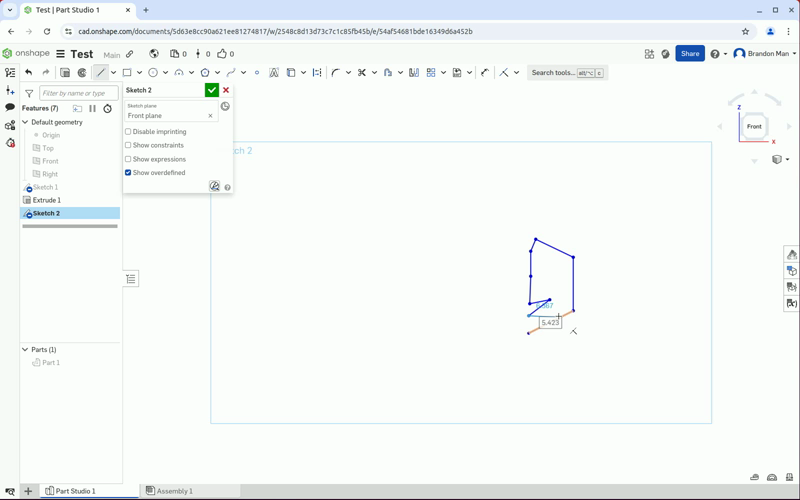
key_down(shift)
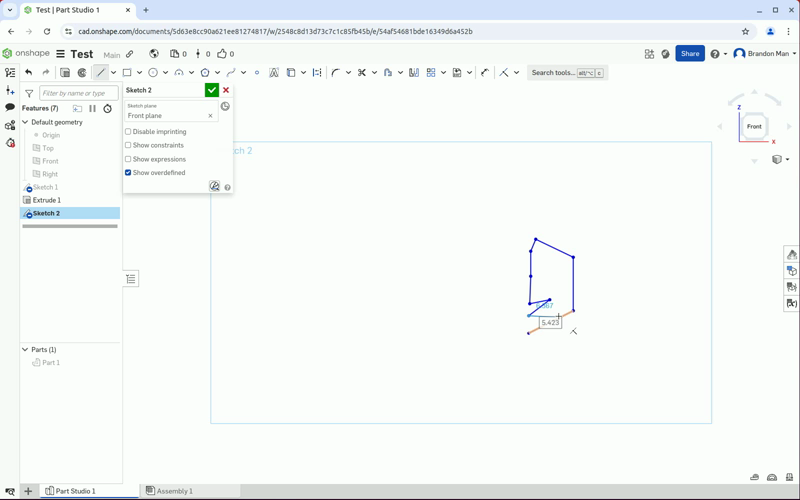
mouse_move(528, 333)
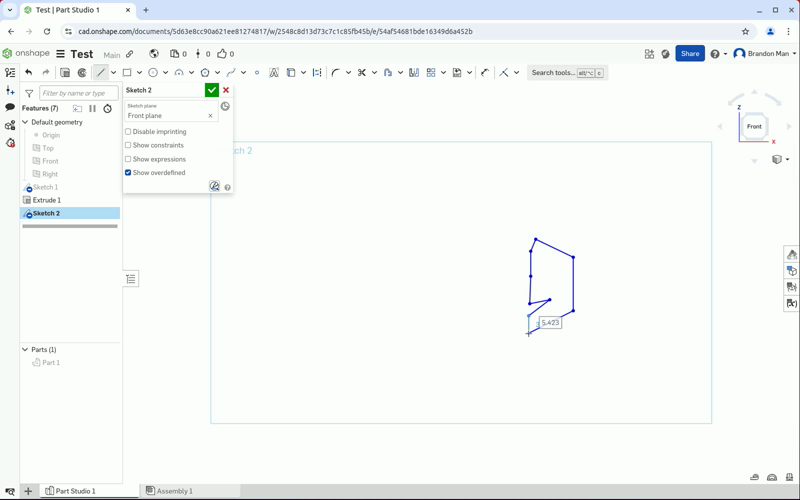
key_up(shift)
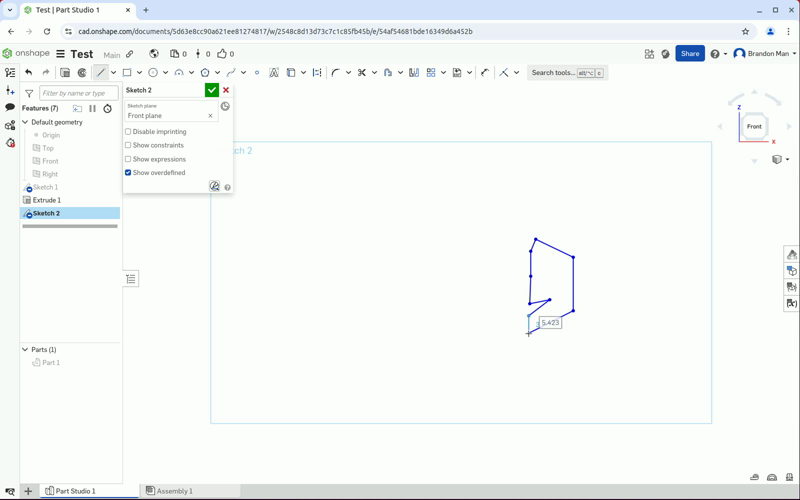
click(528, 333)
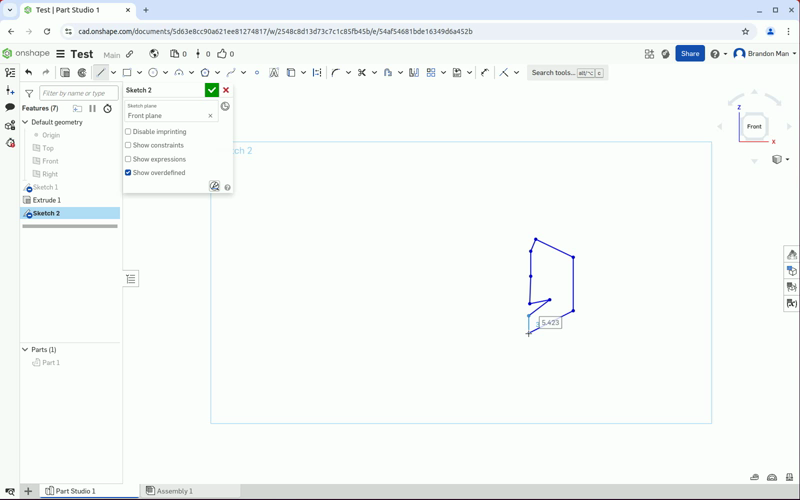
key(esc)
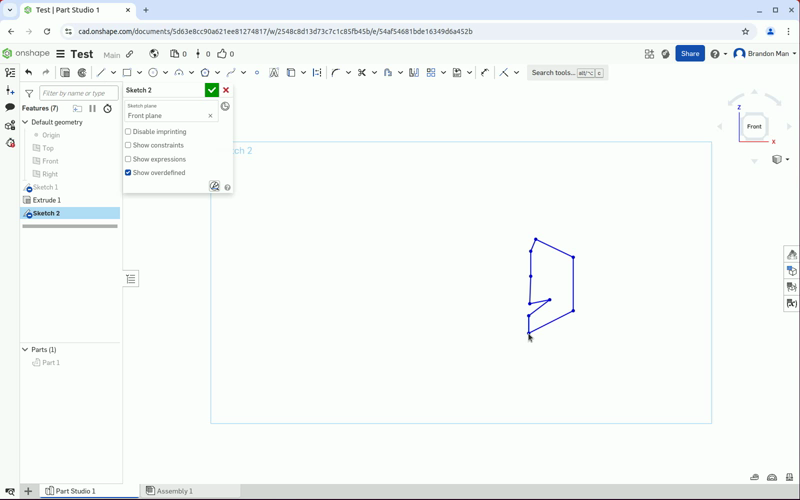
mouse_move(541, 249)
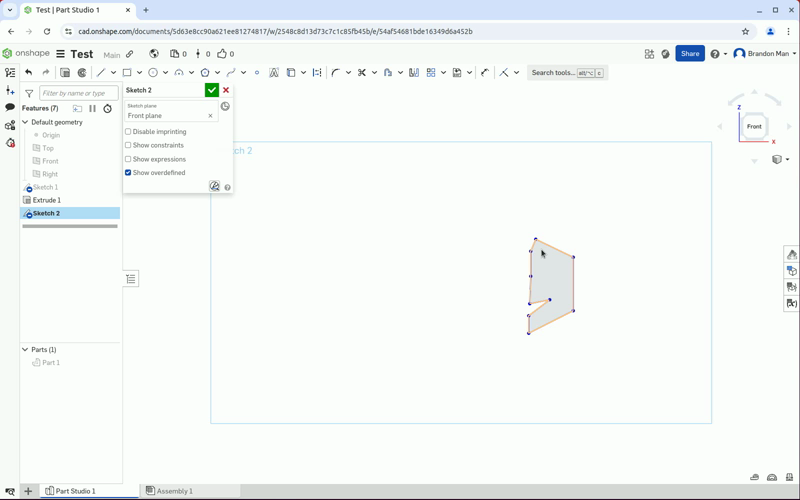
click(541, 249)
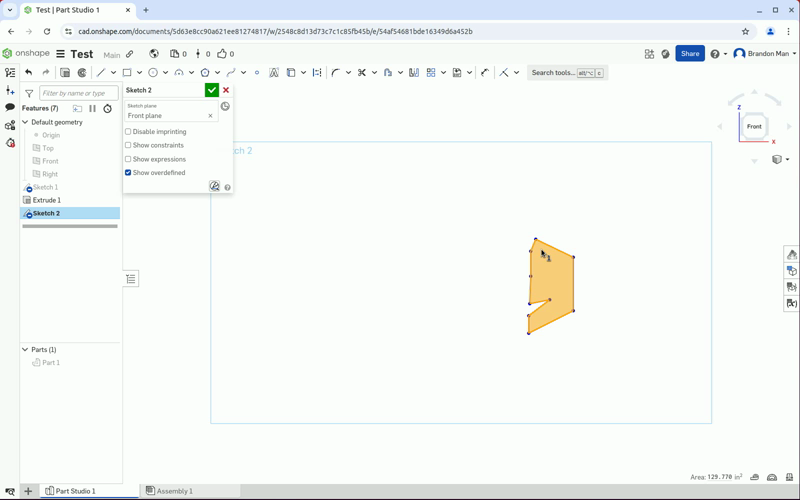
mouse_move(73, 352)
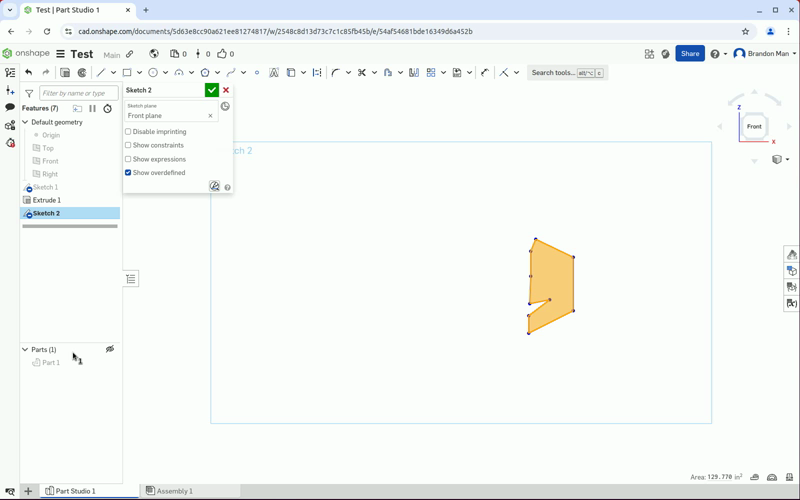
key(shift+y)
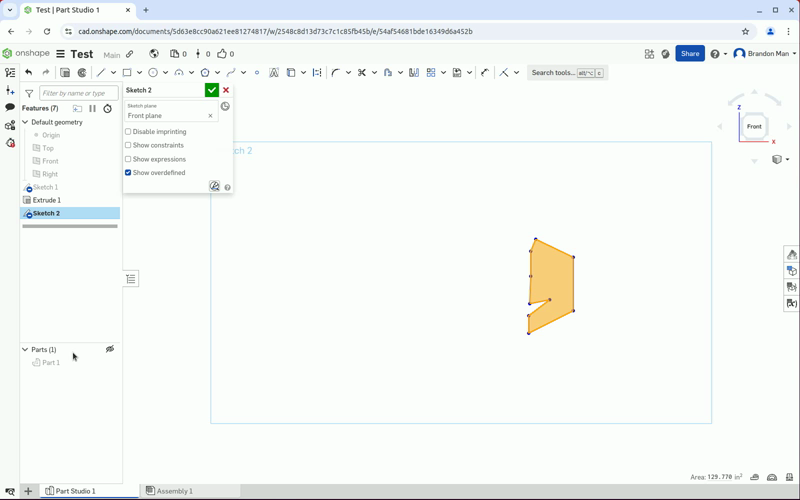
key(shift+e)
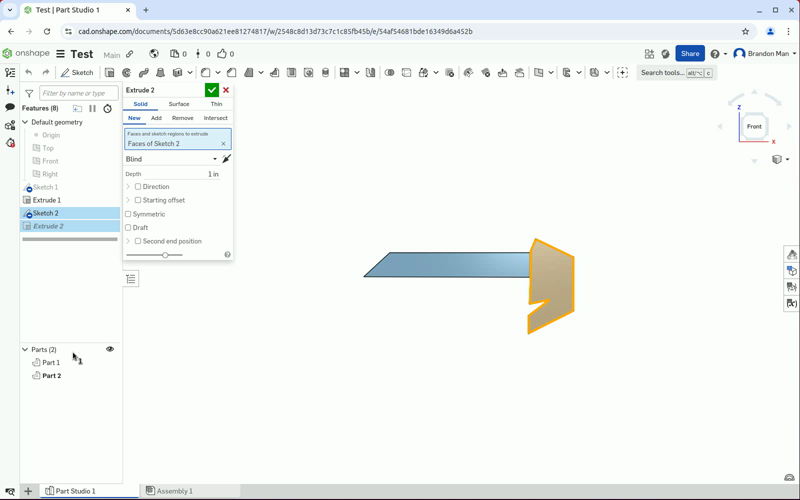
mouse_move(143, 106)
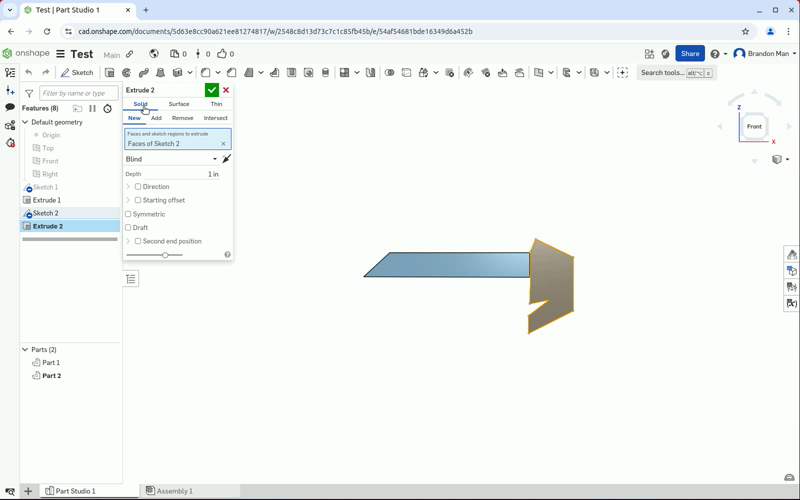
click(143, 106)
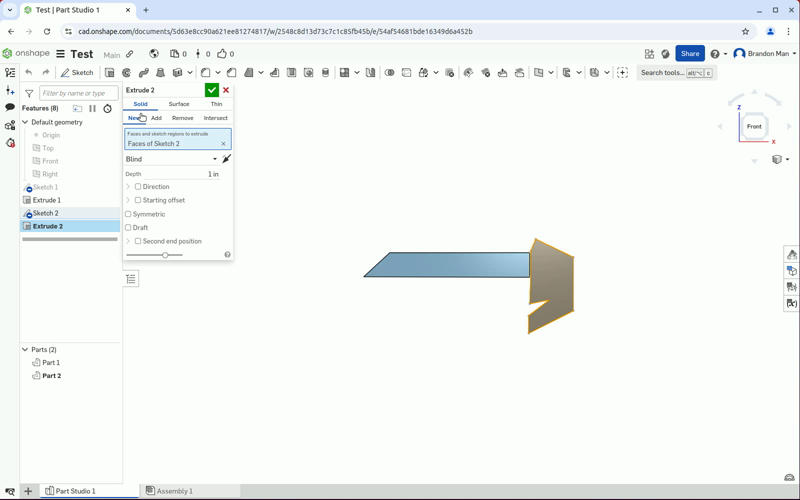
mouse_move(137, 120)
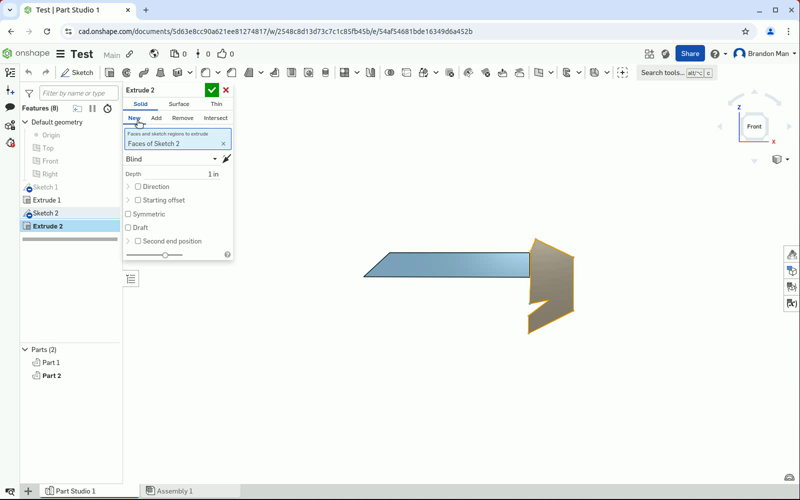
click(137, 120)
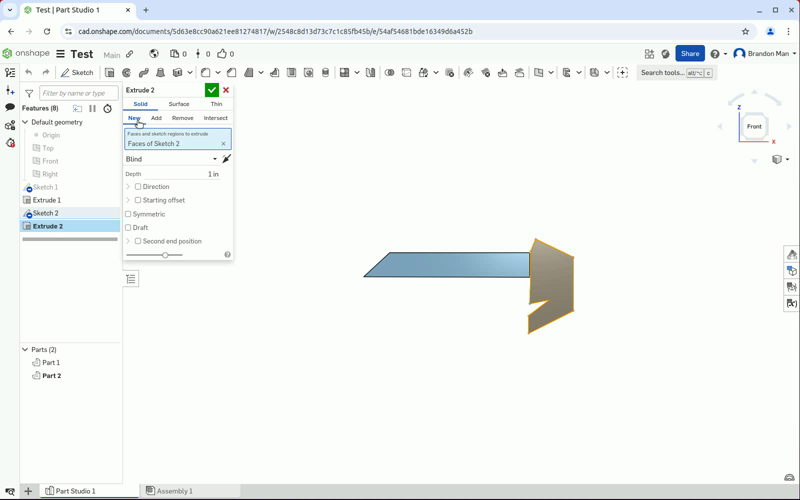
key(tab, 4)
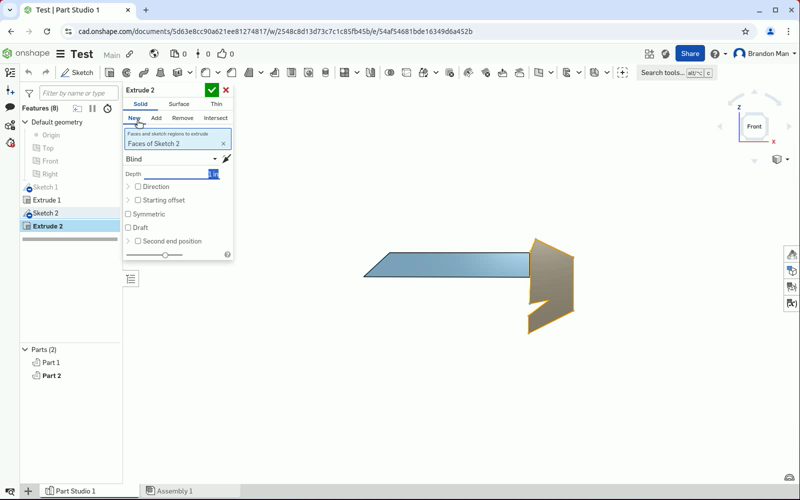
text(3.611)
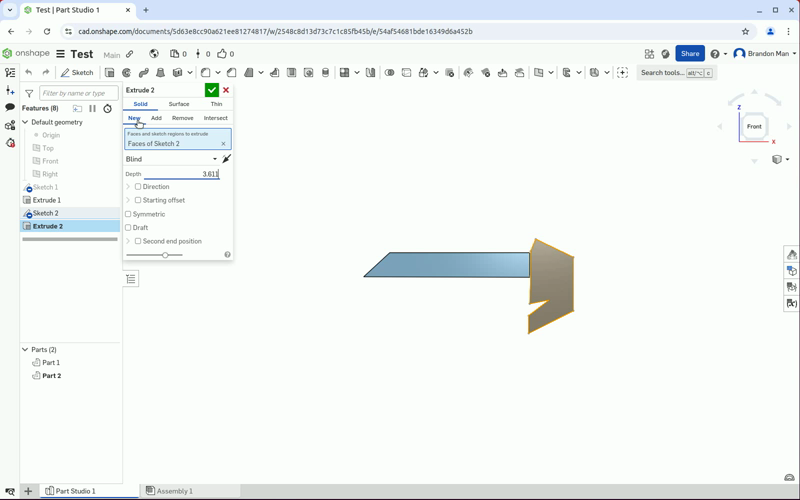
key(enter)
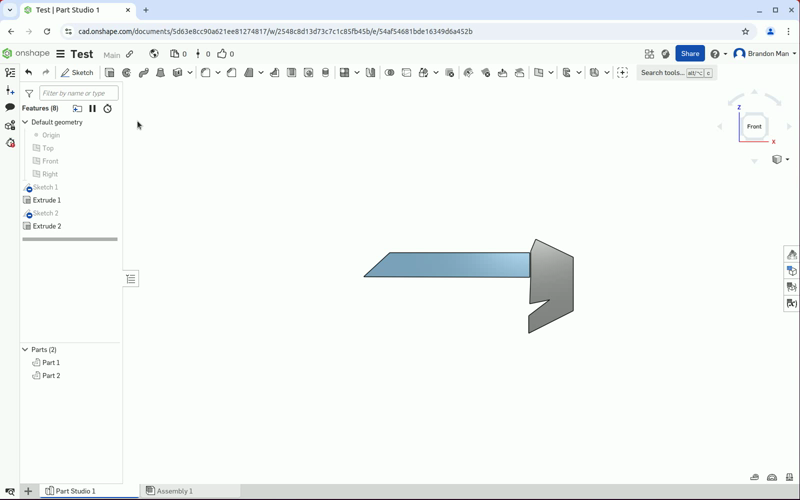
key(shift+h)
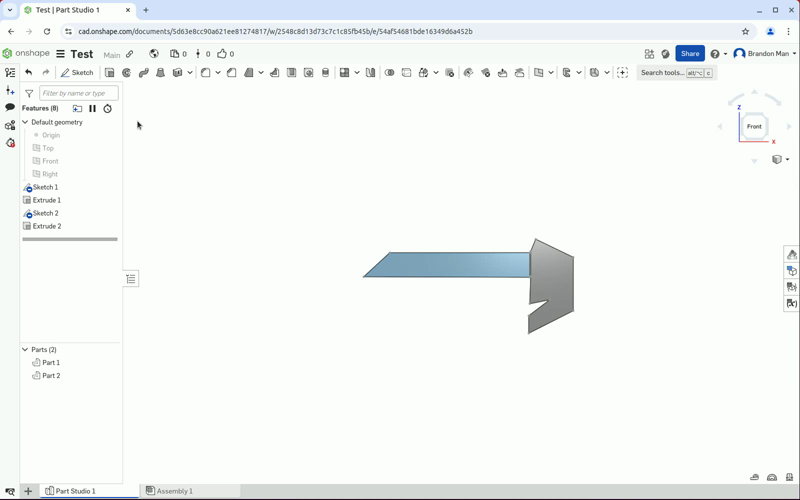
key(shift+h)
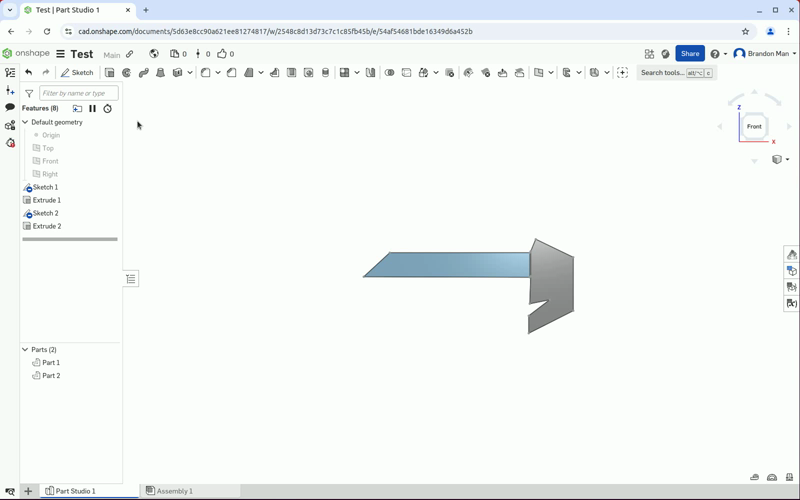
key(shift+7)
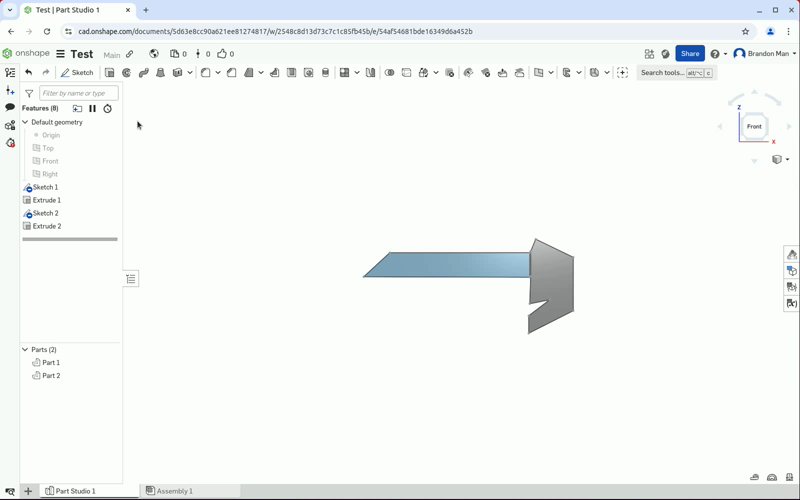
key(left, 2)
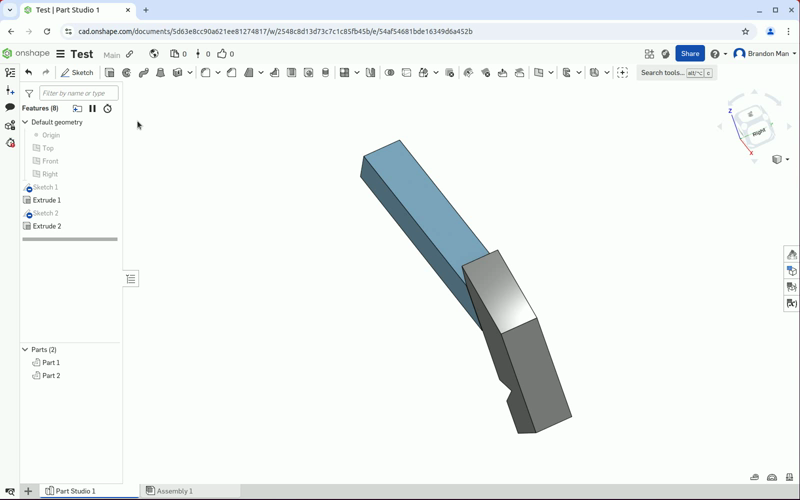
key(down, 2)
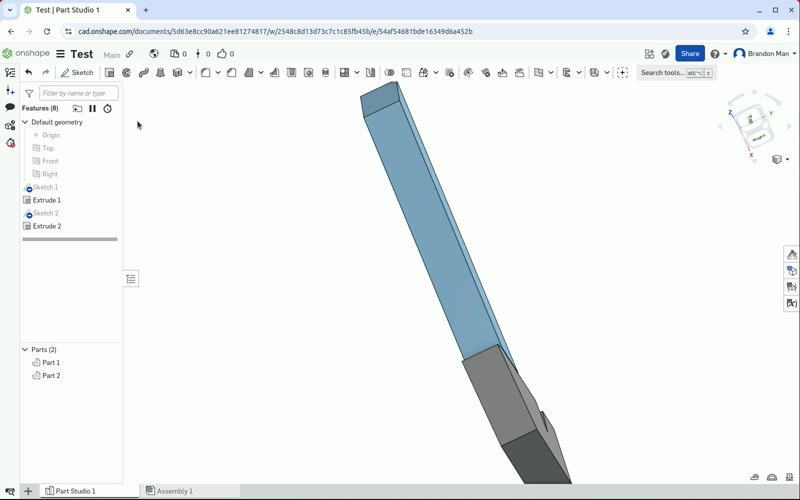
key(up, 2)
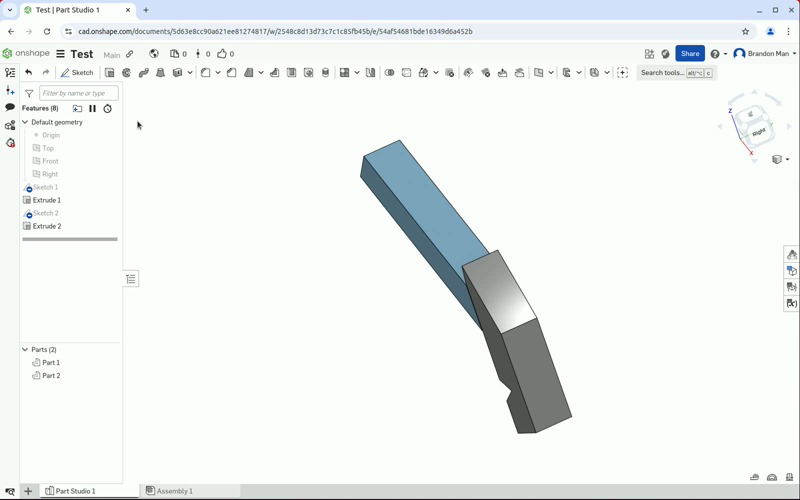
key(right, 2)
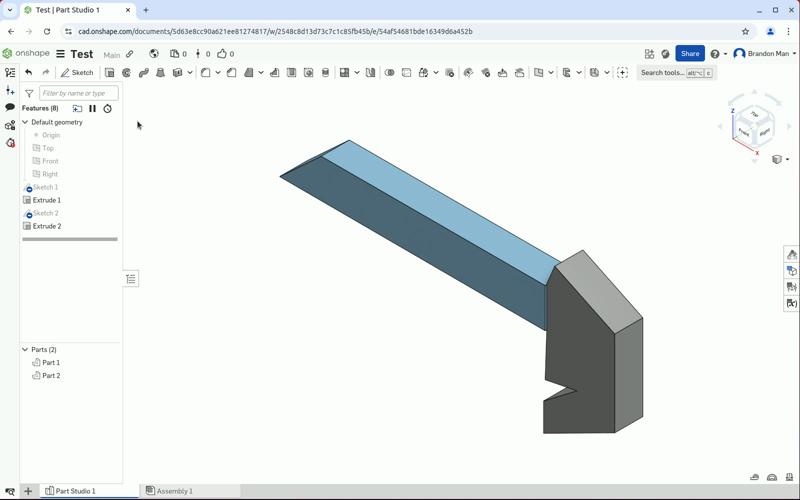
mouse_move(73, 189)
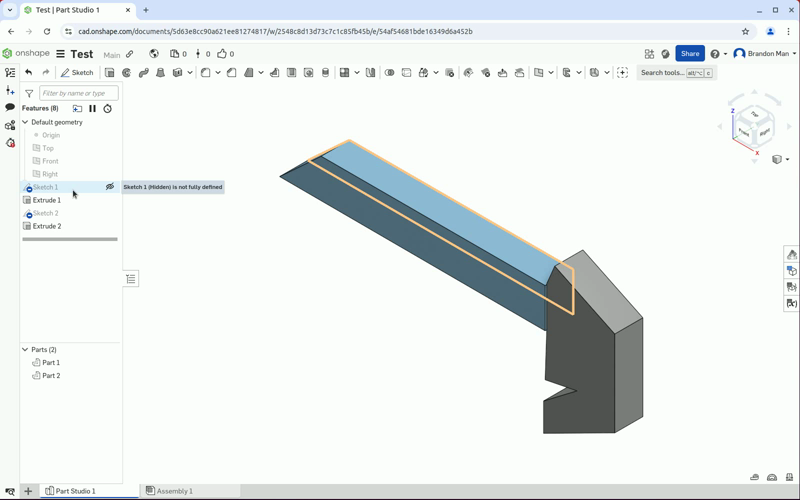
click(73, 189)